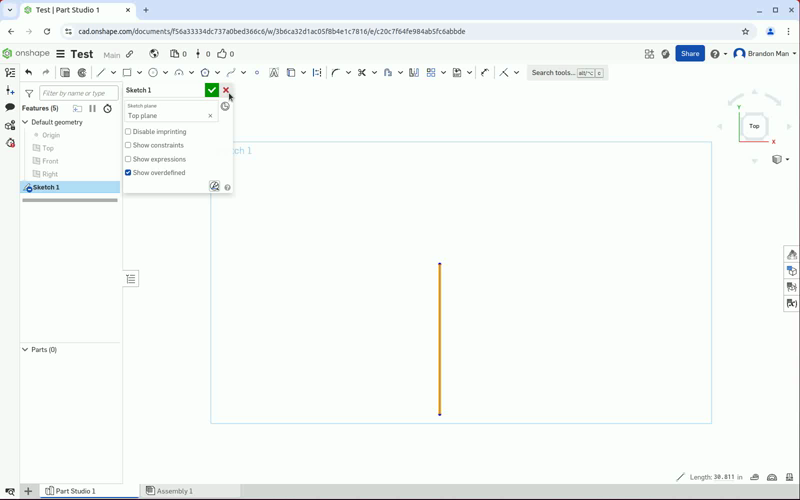
key(shift+h)
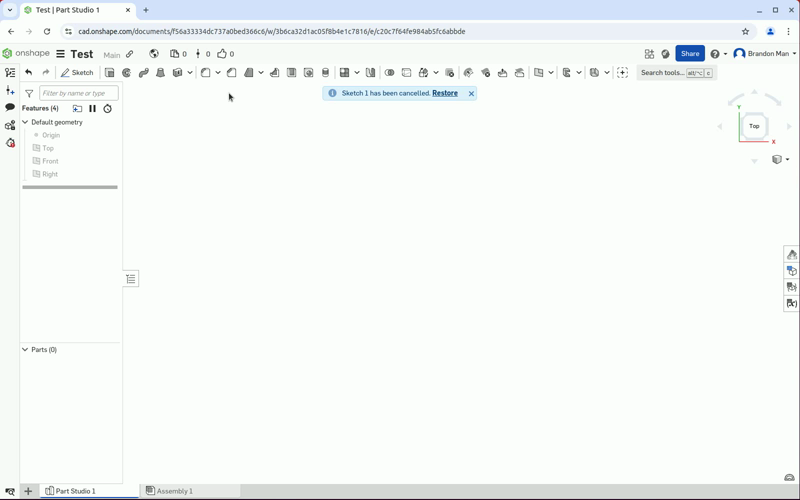
mouse_move(73, 352)
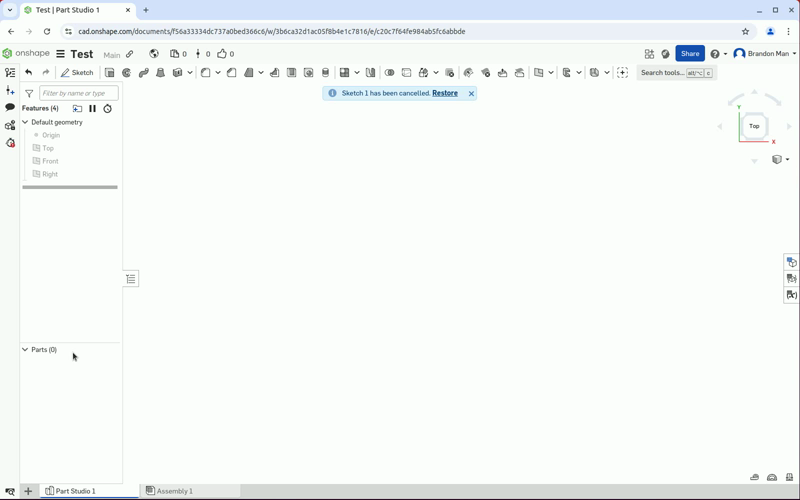
key(y)
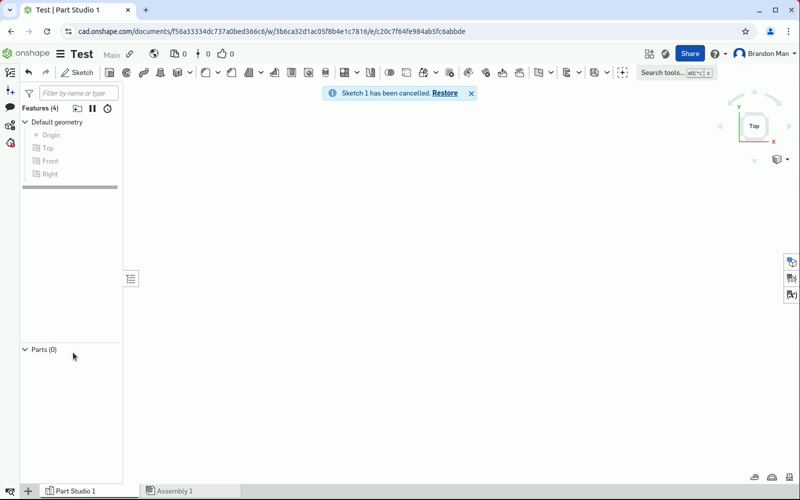
key(shift+p)
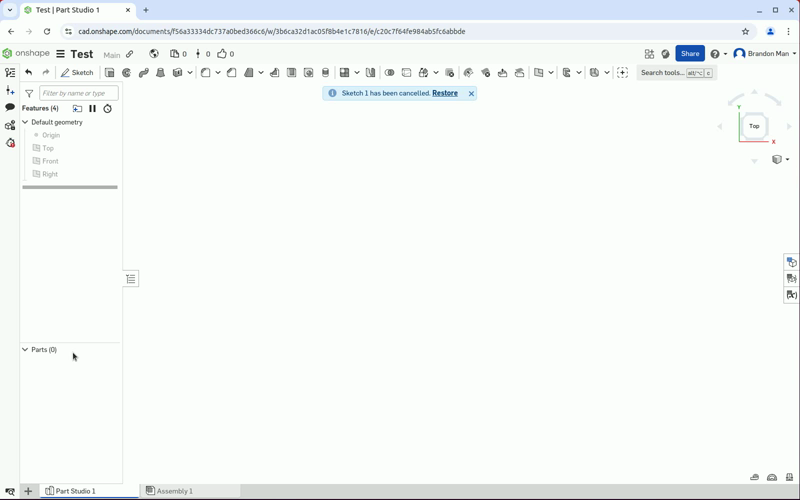
key(space)
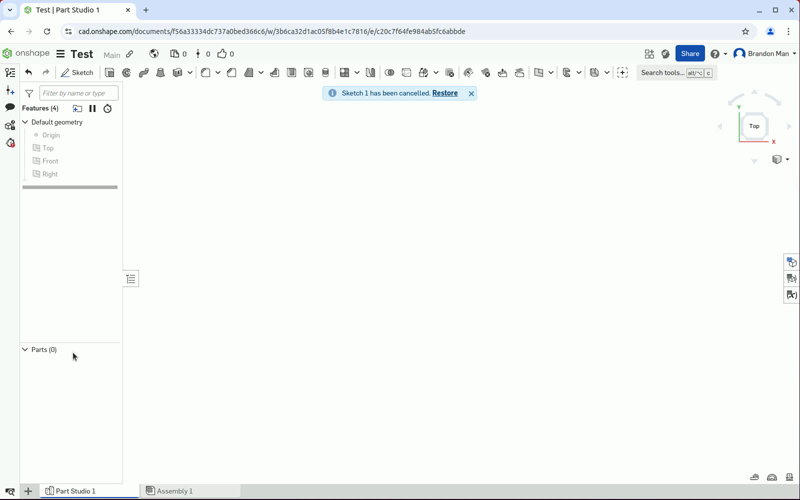
key_down(shift)
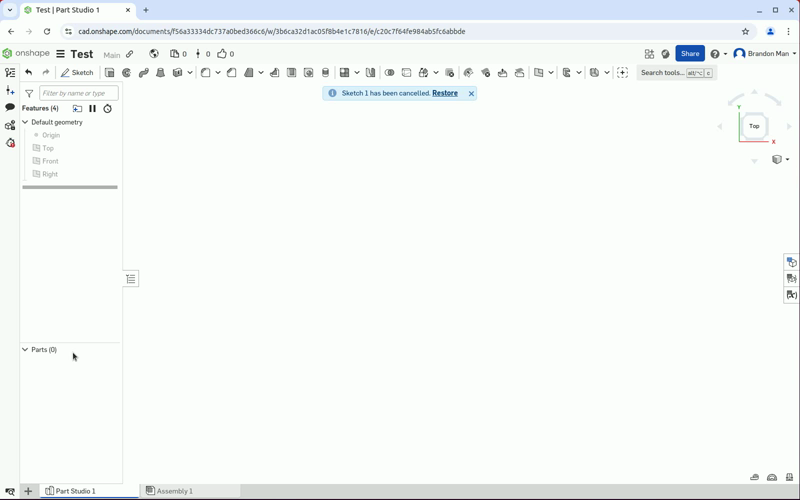
key(up)
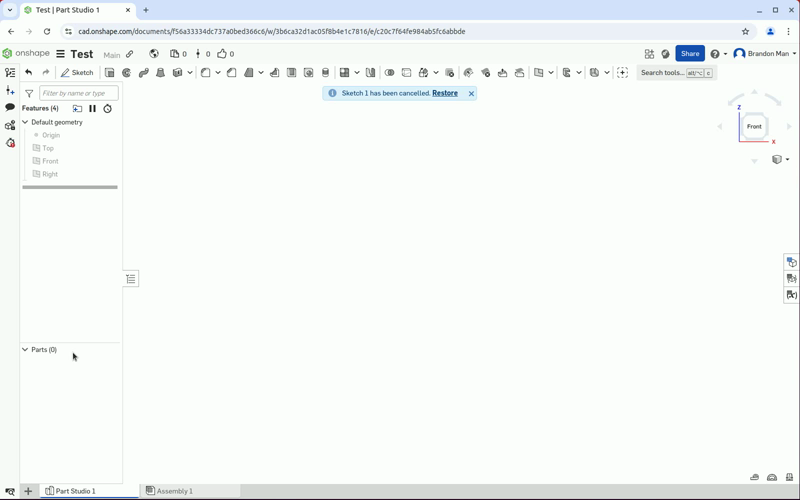
key_up(shift)
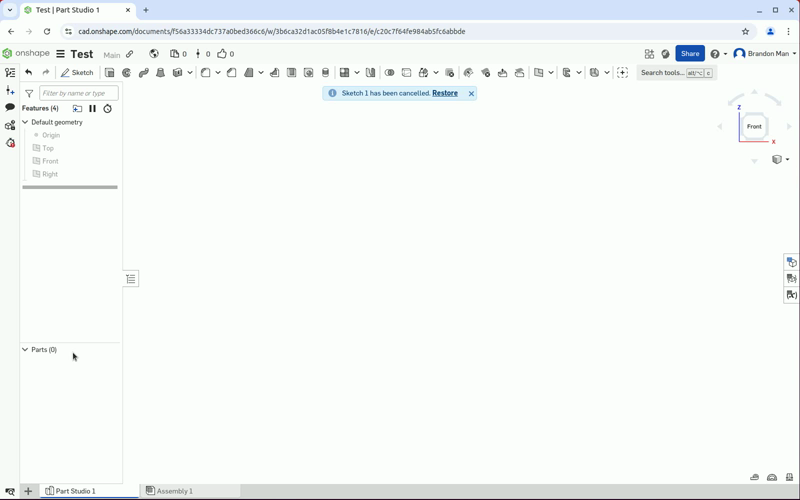
key(space)
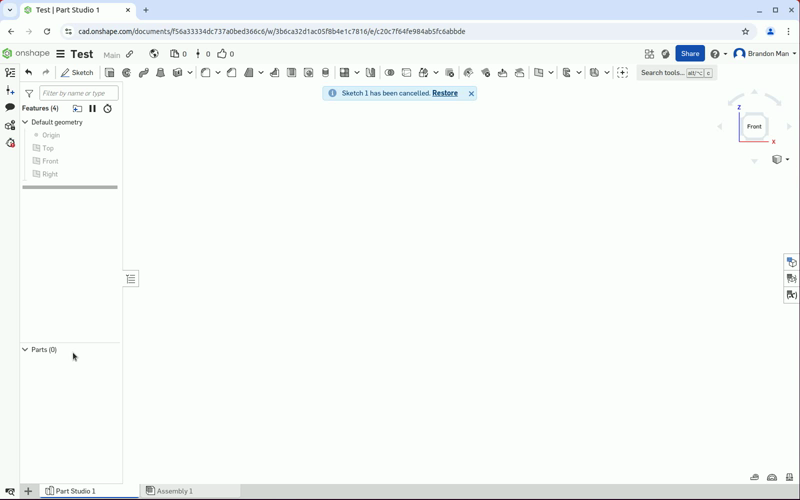
key_down(shift)
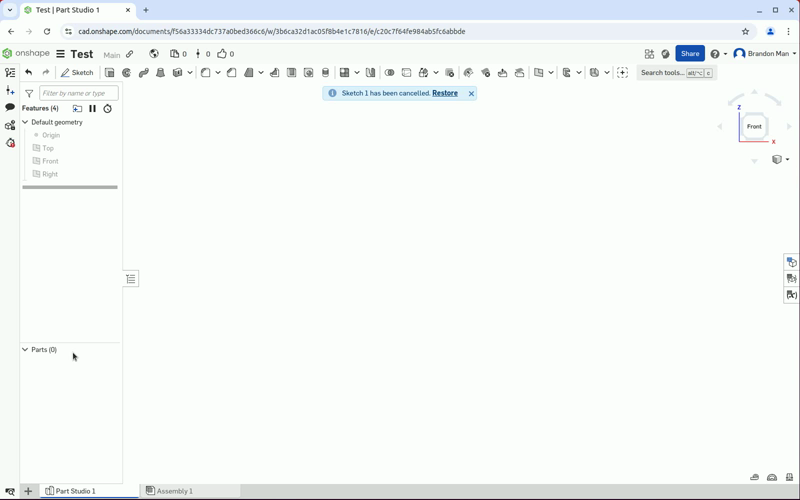
key(left)
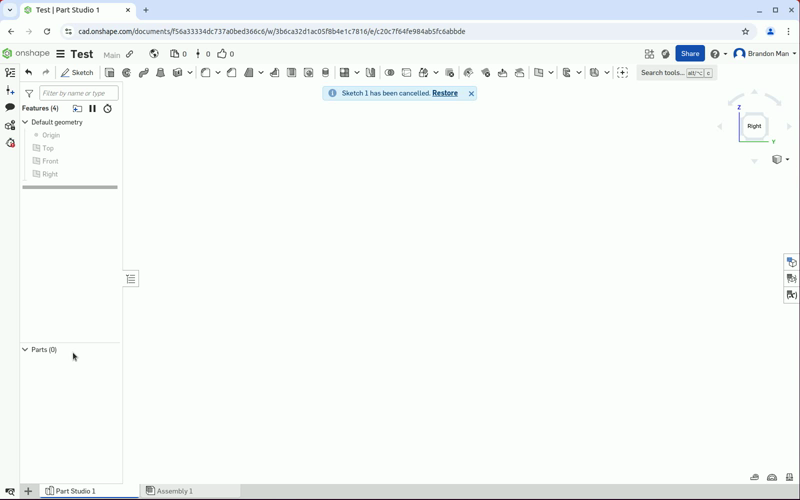
key_up(shift)
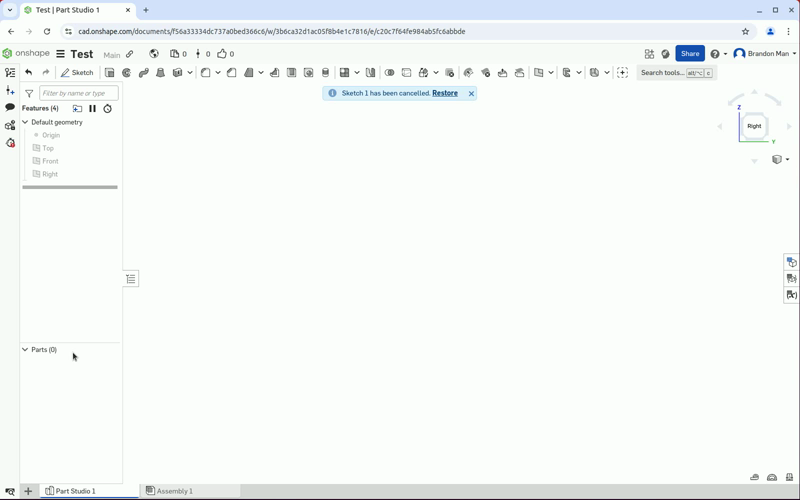
mouse_move(73, 352)
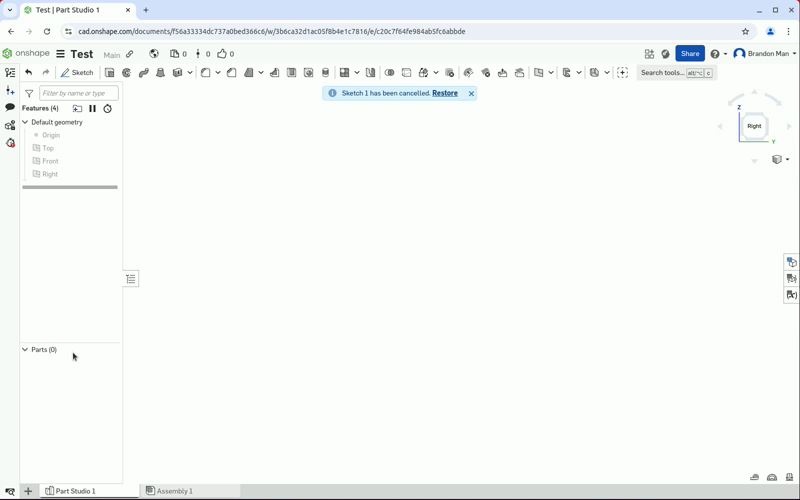
key(shift+y)
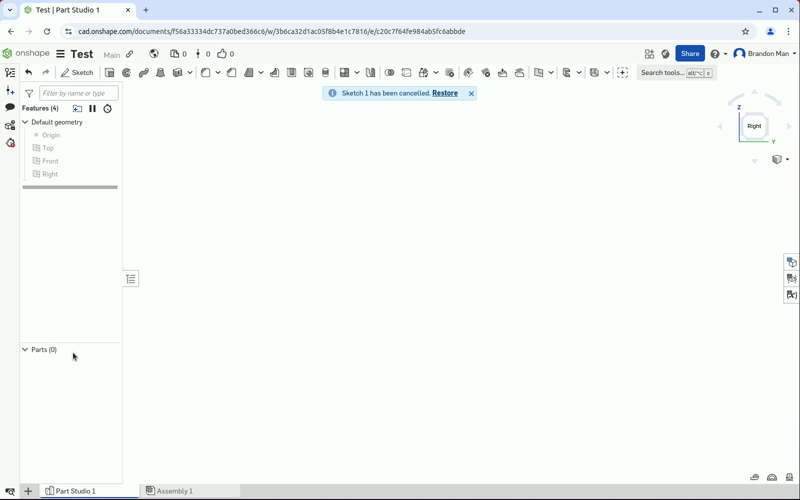
key(shift+s)
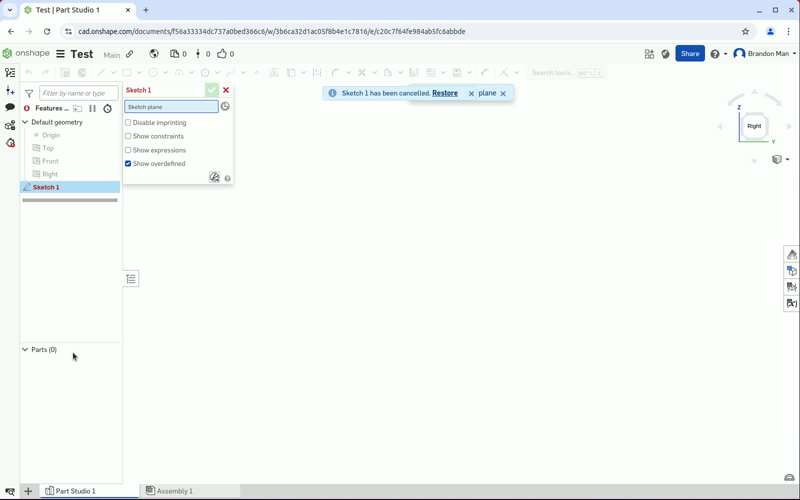
mouse_move(73, 176)
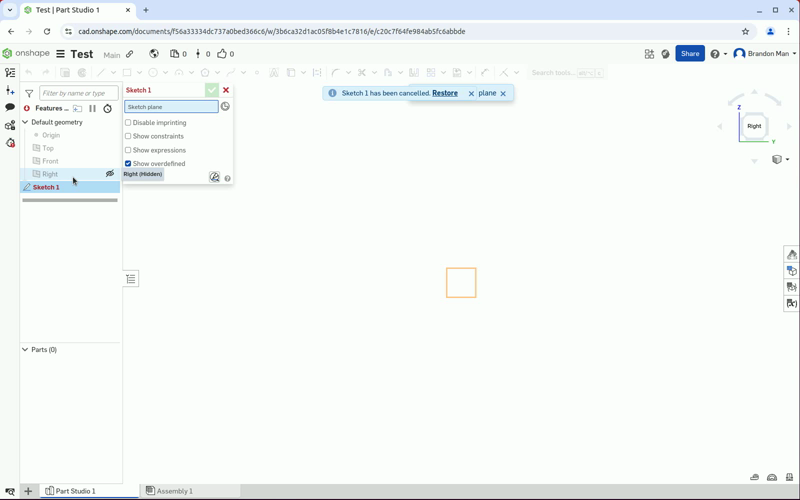
click(73, 176)
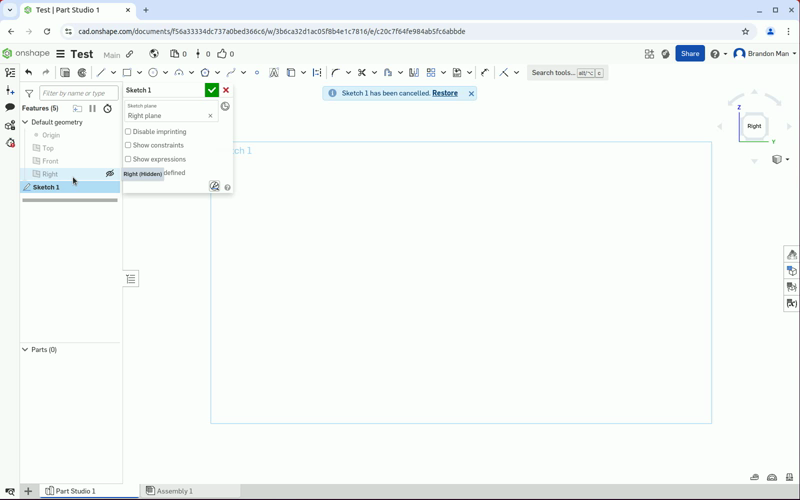
mouse_move(73, 352)
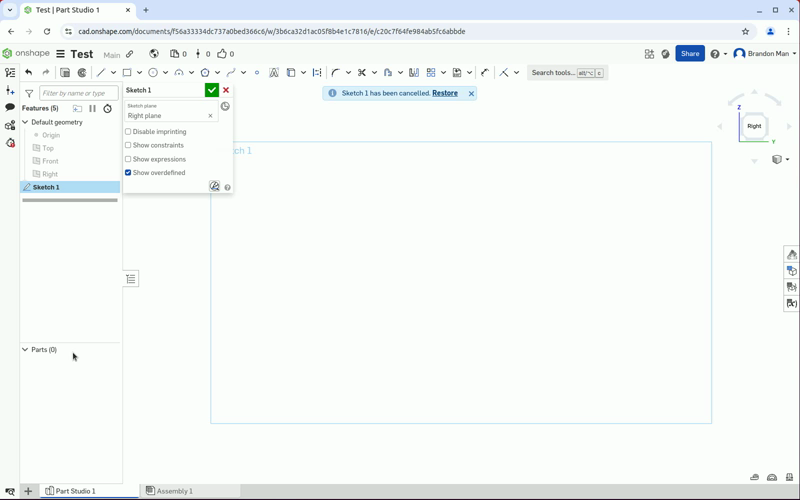
key(y)
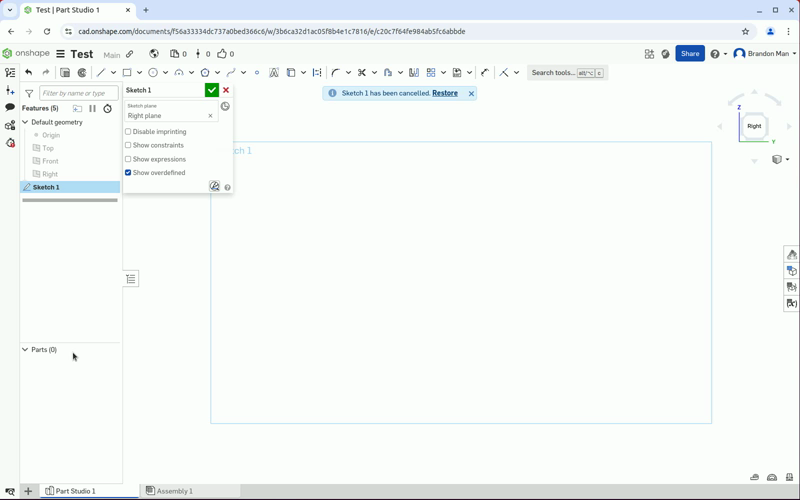
key(l)
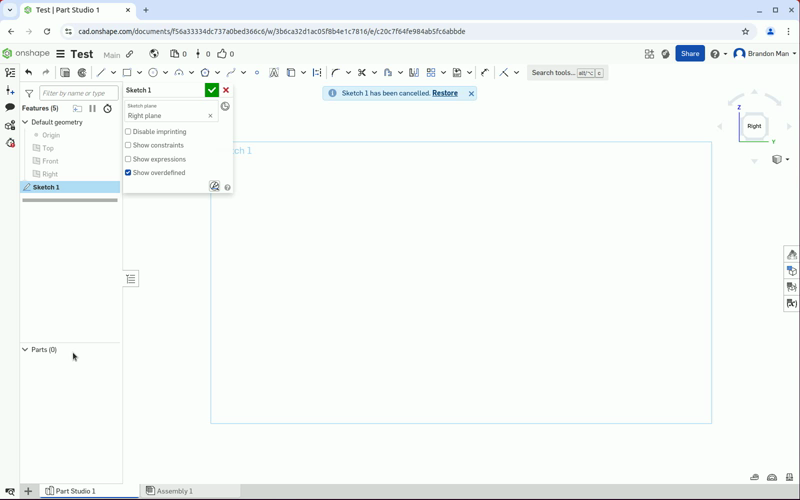
key_down(shift)
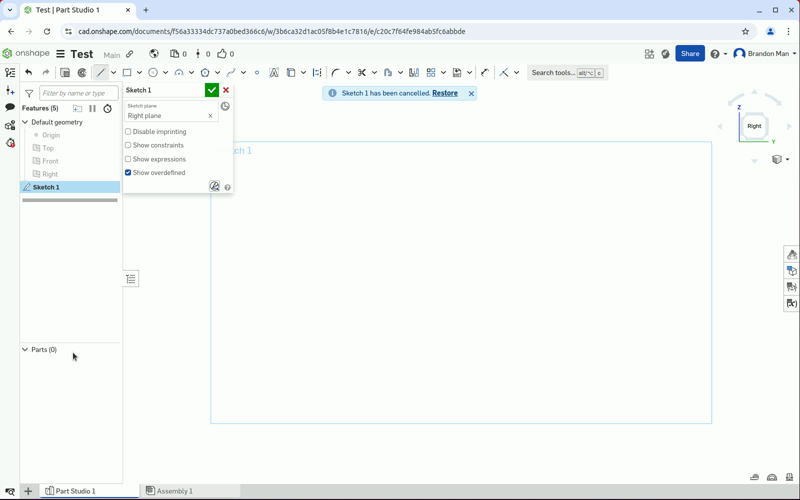
mouse_move(348, 282)
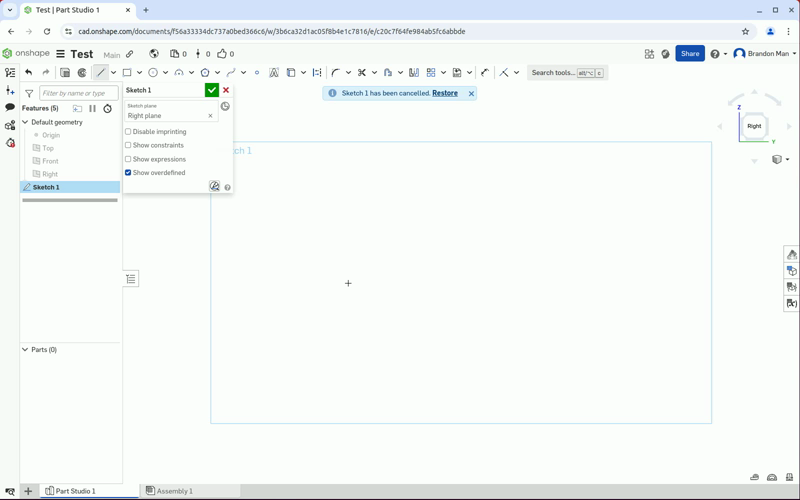
click(348, 282)
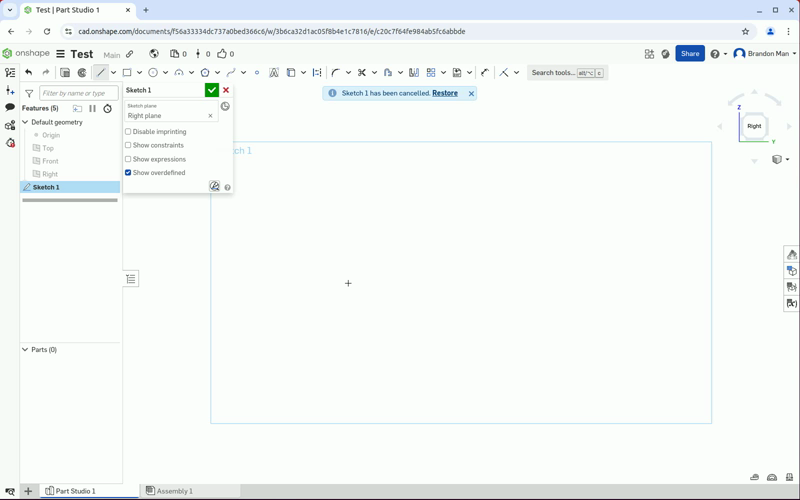
key_up(shift)
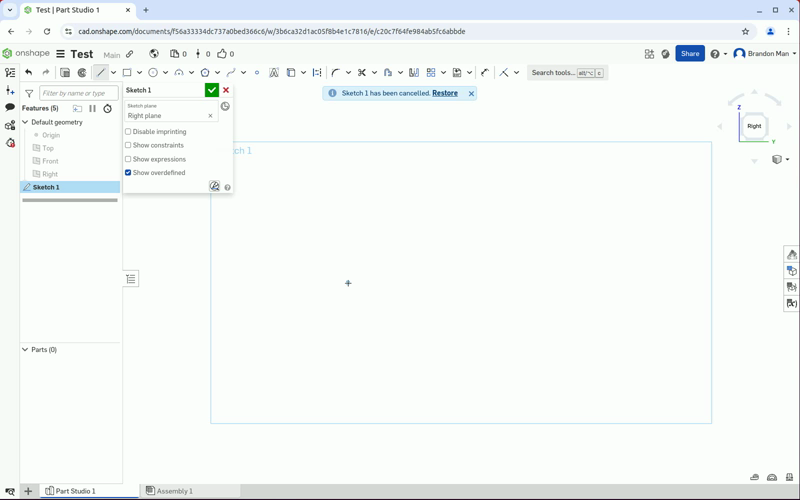
key_down(shift)
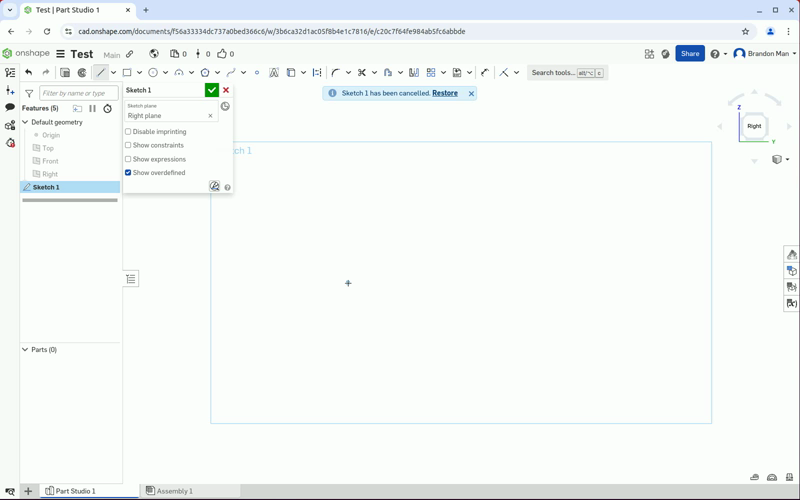
mouse_move(460, 282)
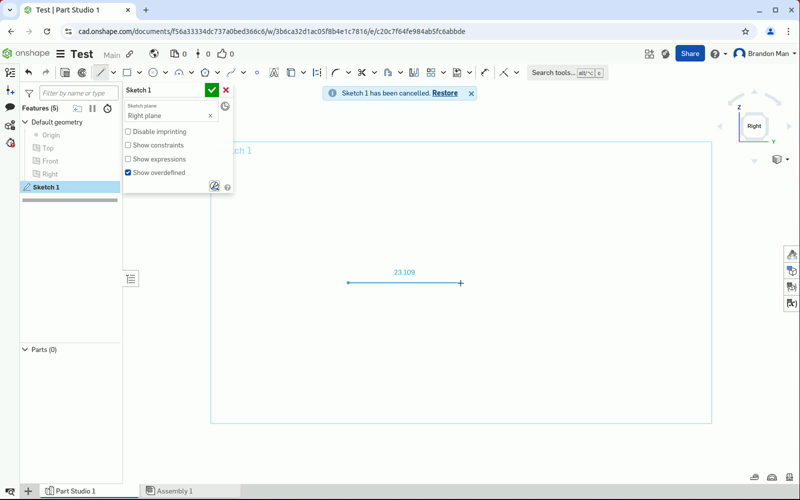
click(460, 282)
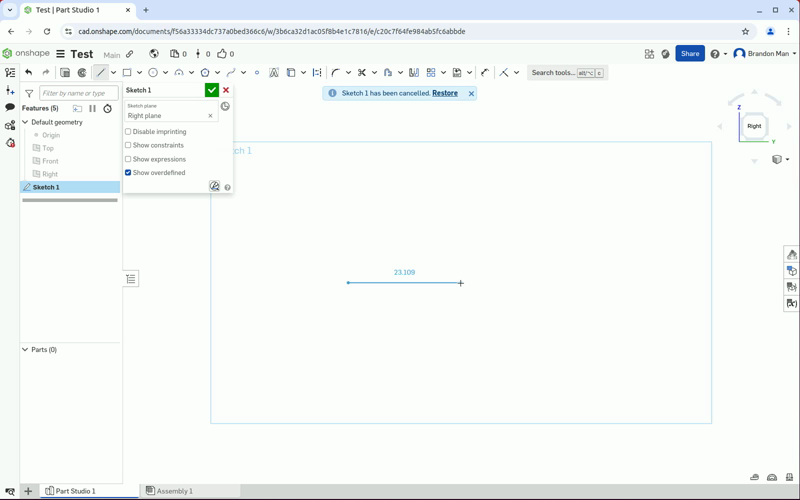
key_up(shift)
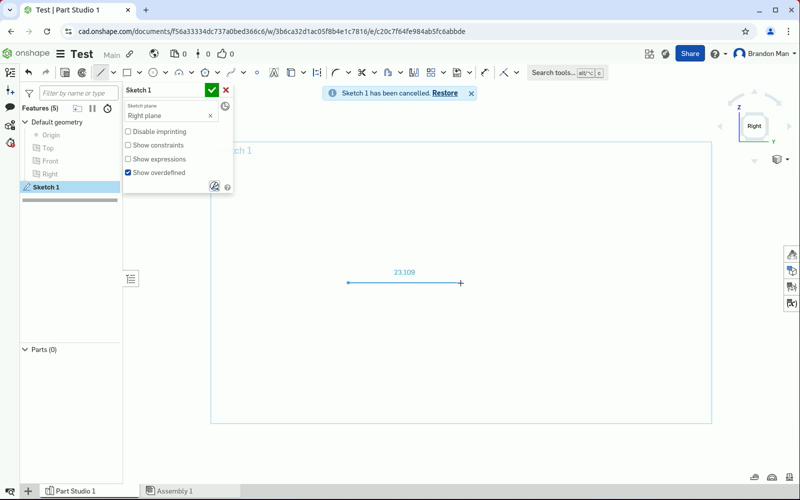
key_down(shift)
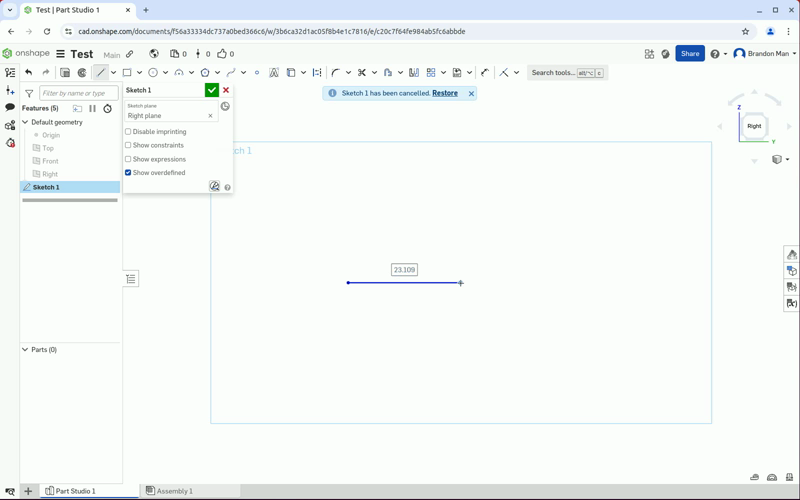
mouse_move(460, 170)
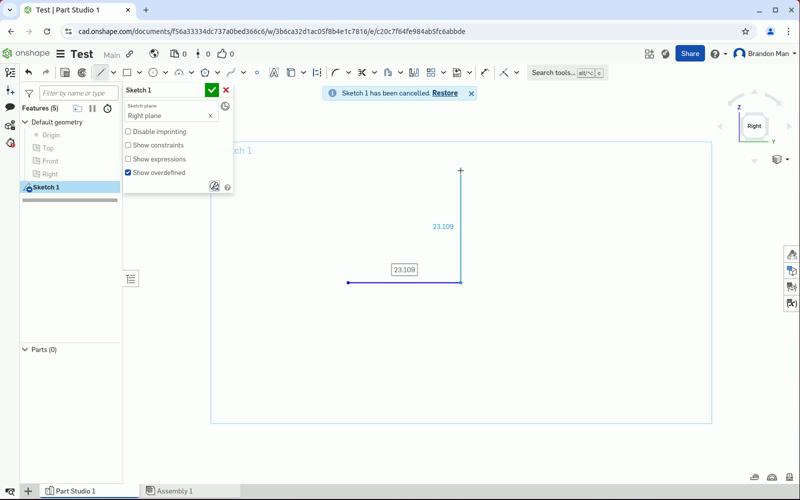
click(460, 170)
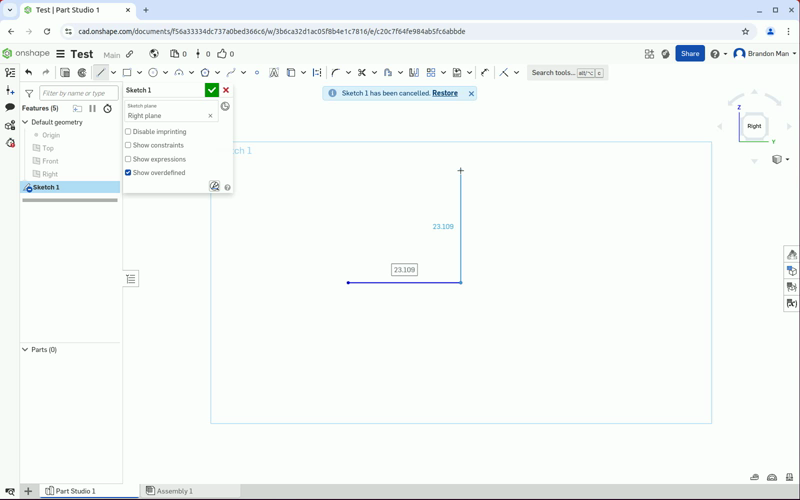
key_up(shift)
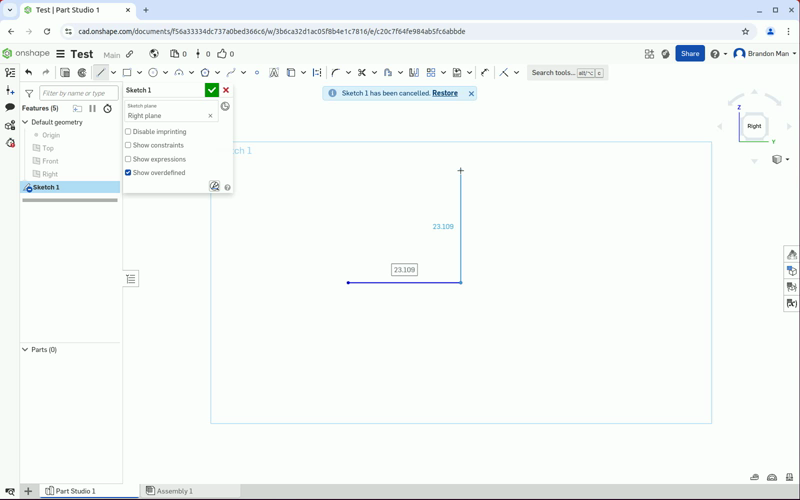
key_down(shift)
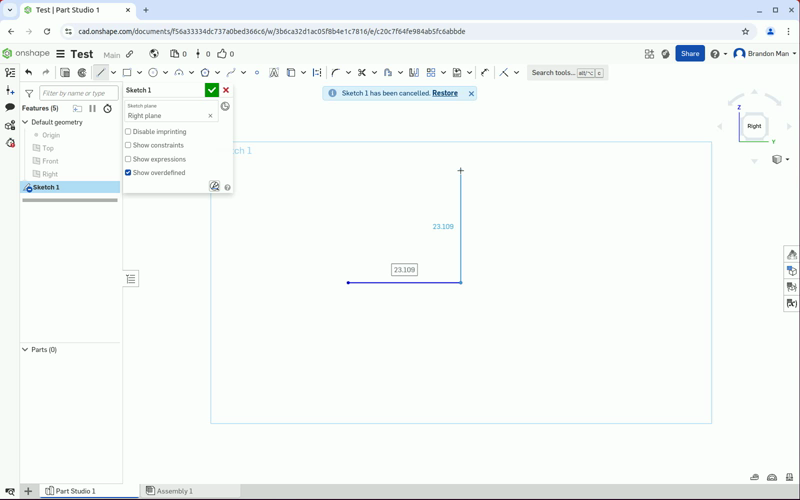
mouse_move(490, 170)
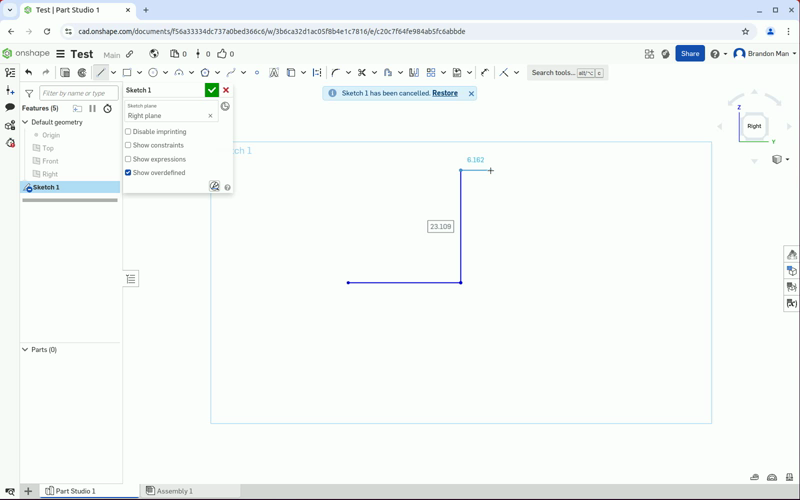
mouse_move(432, 170)
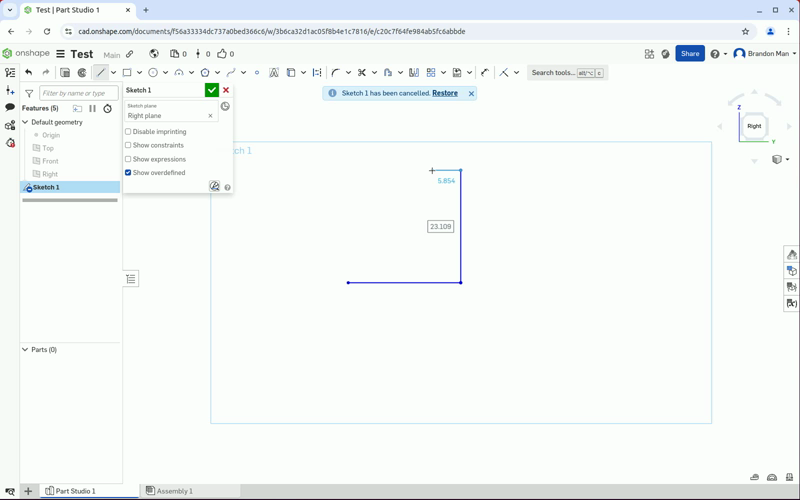
click(432, 170)
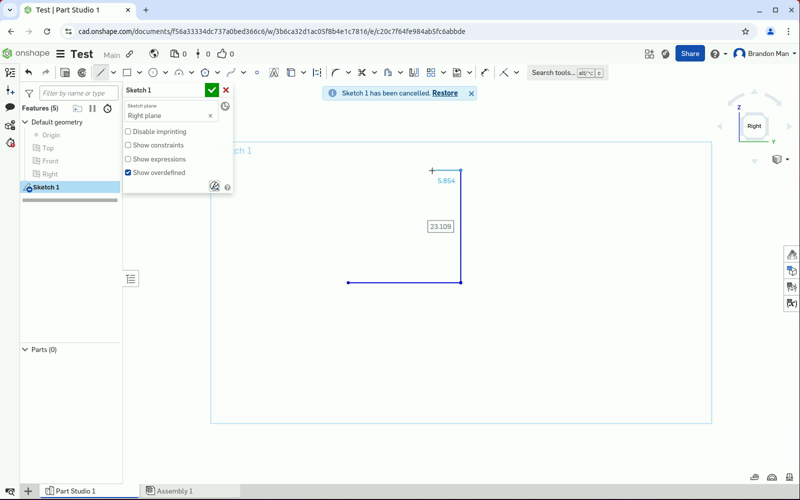
key_up(shift)
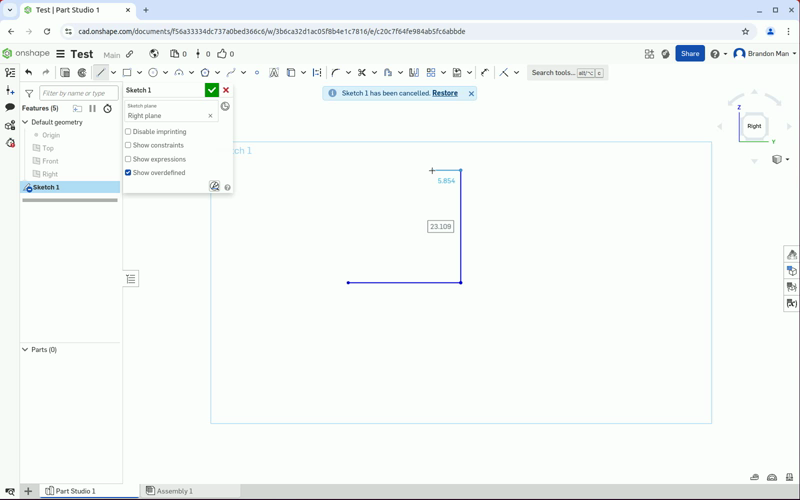
key_down(shift)
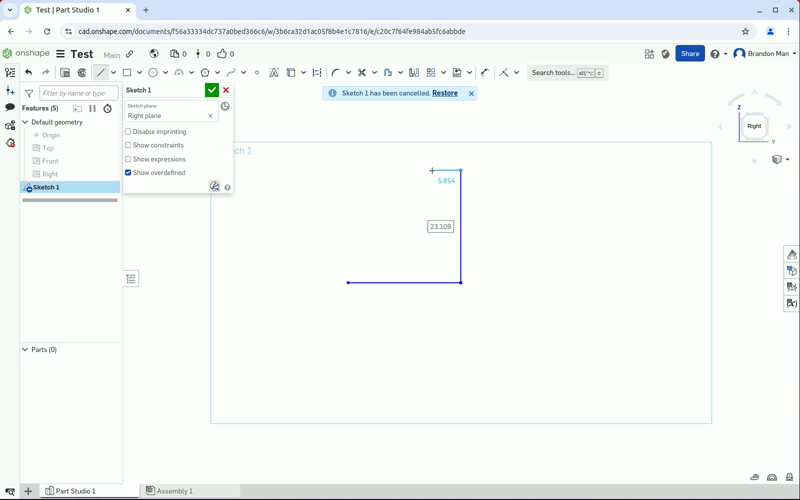
mouse_move(432, 254)
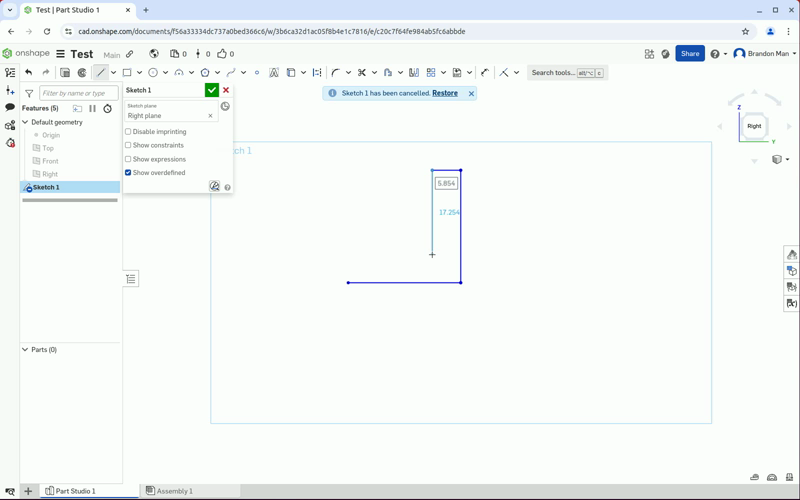
click(432, 254)
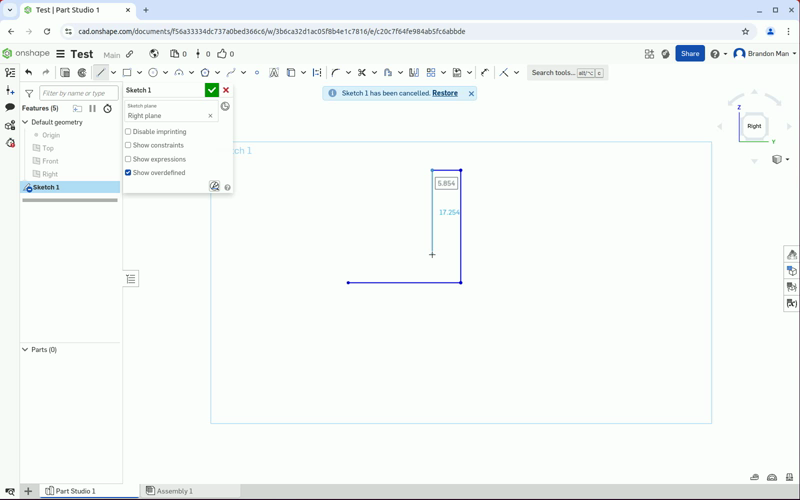
key_up(shift)
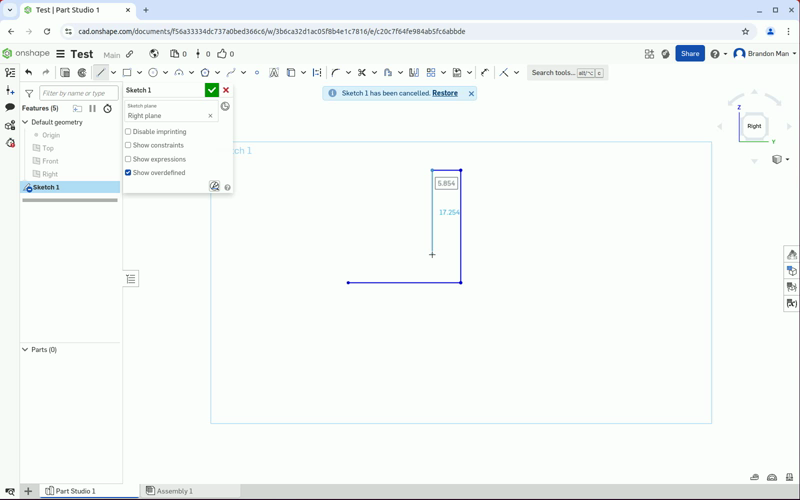
key_down(shift)
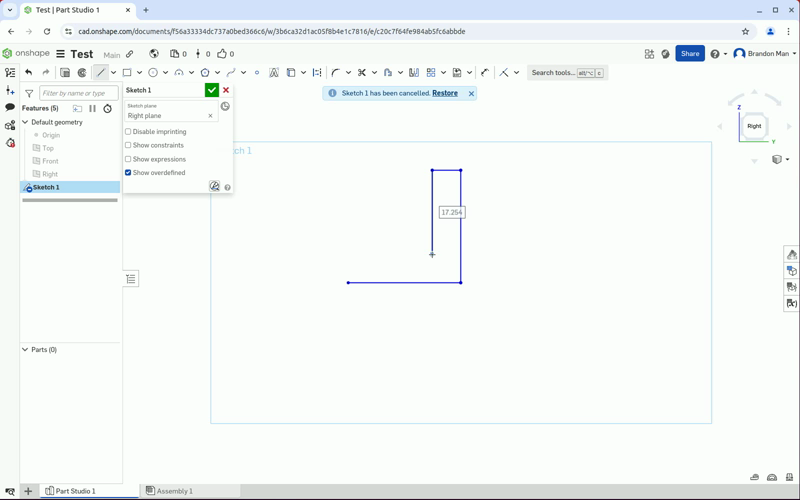
mouse_move(348, 254)
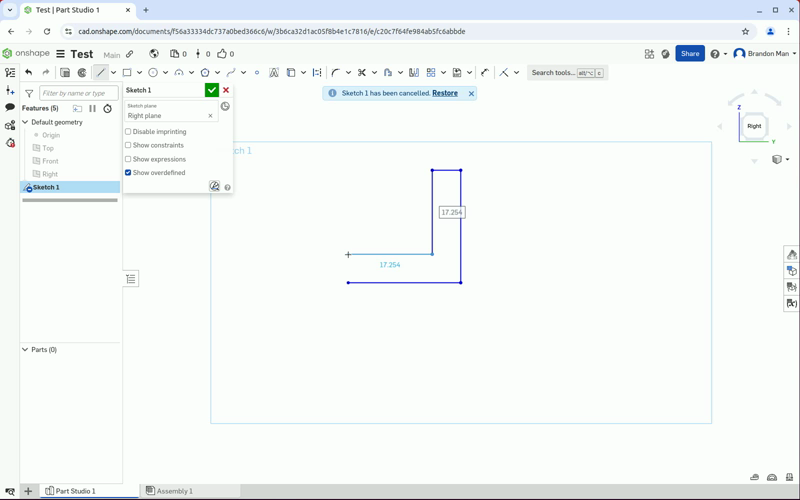
click(348, 254)
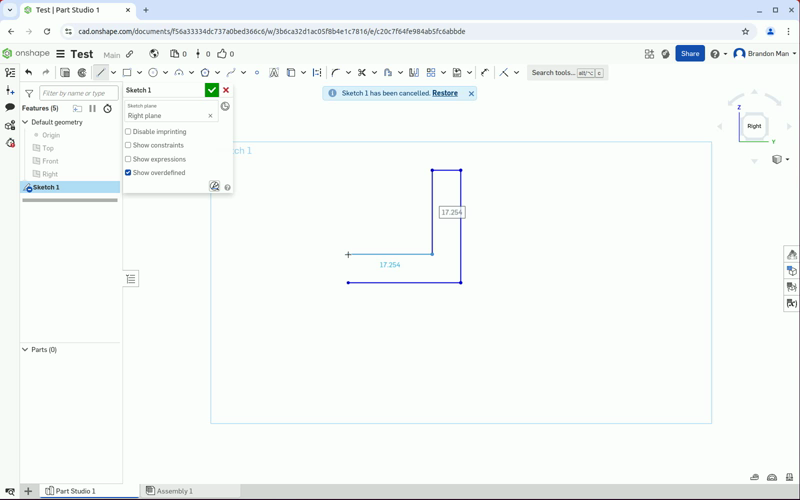
key_up(shift)
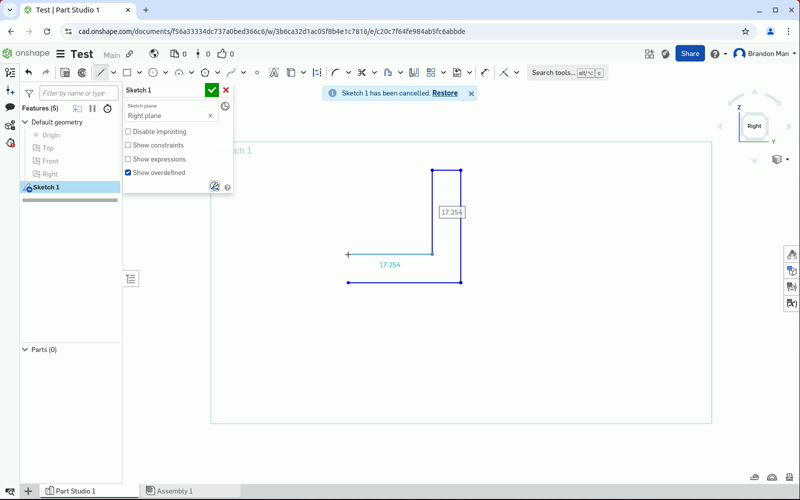
mouse_move(378, 254)
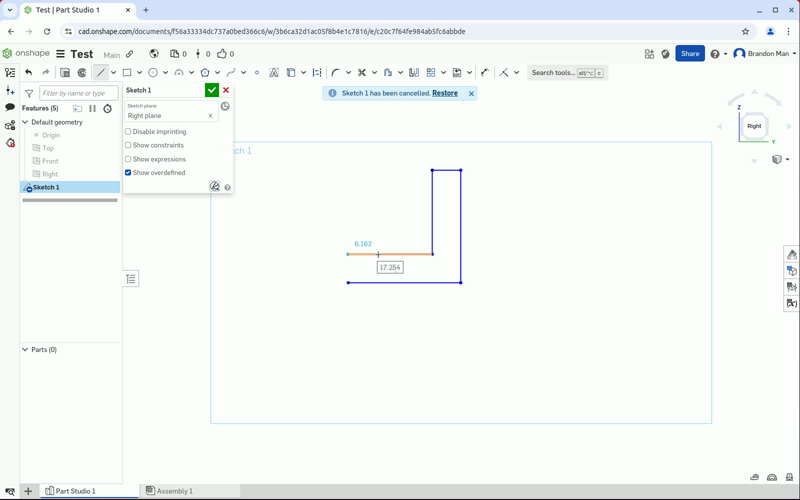
key_down(shift)
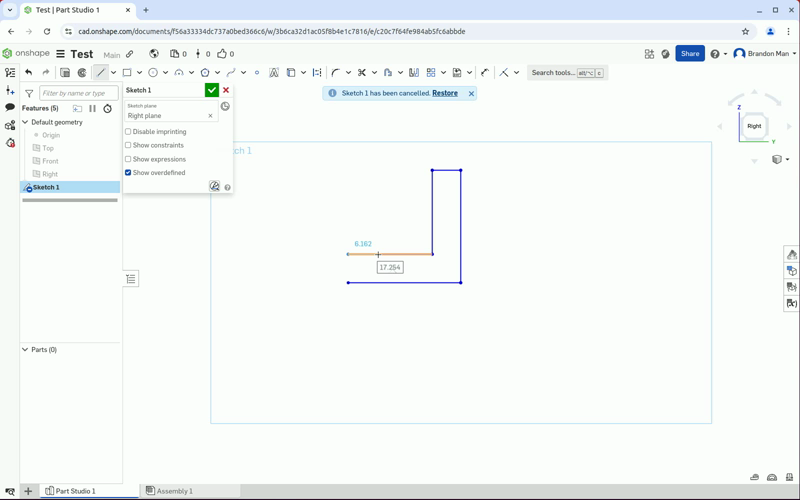
mouse_move(348, 282)
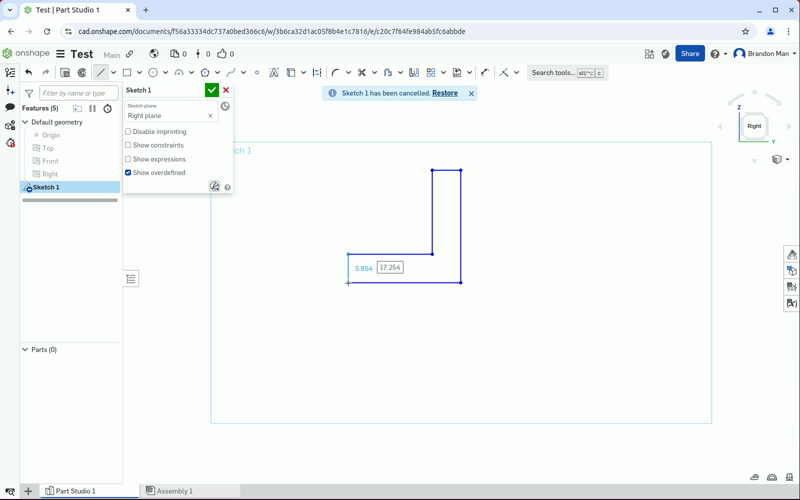
key_up(shift)
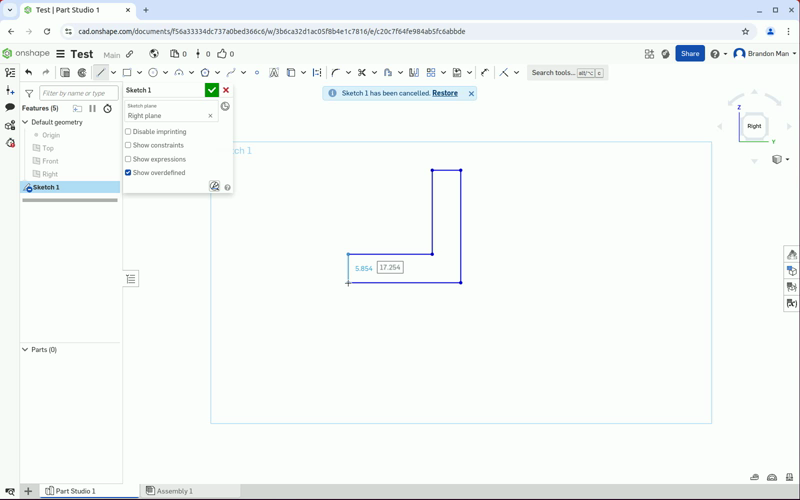
click(348, 282)
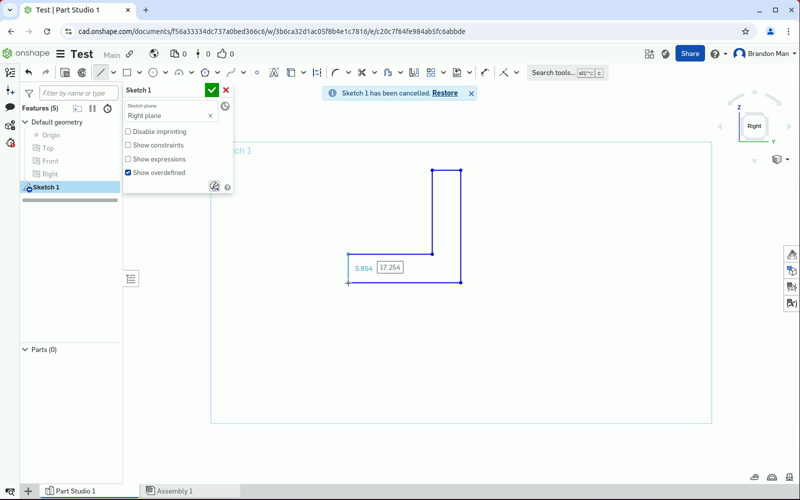
key(esc)
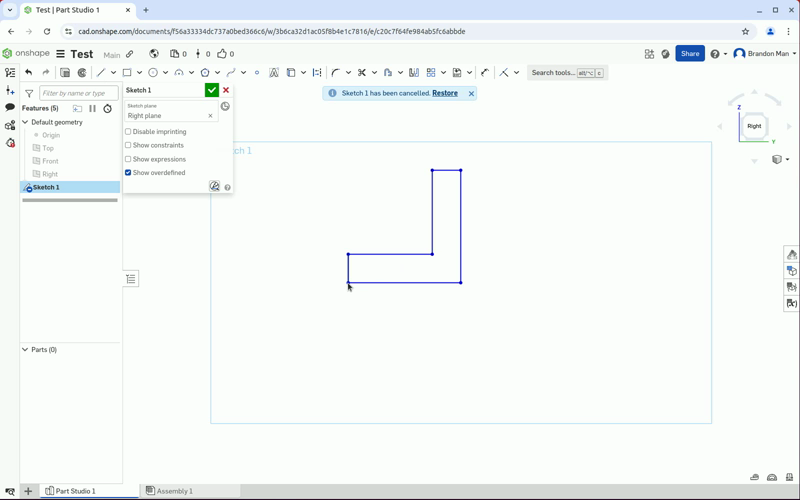
mouse_move(454, 215)
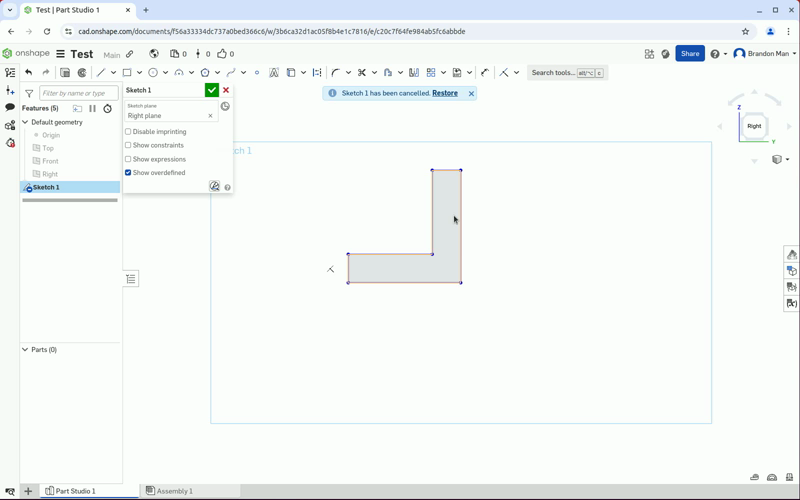
click(454, 215)
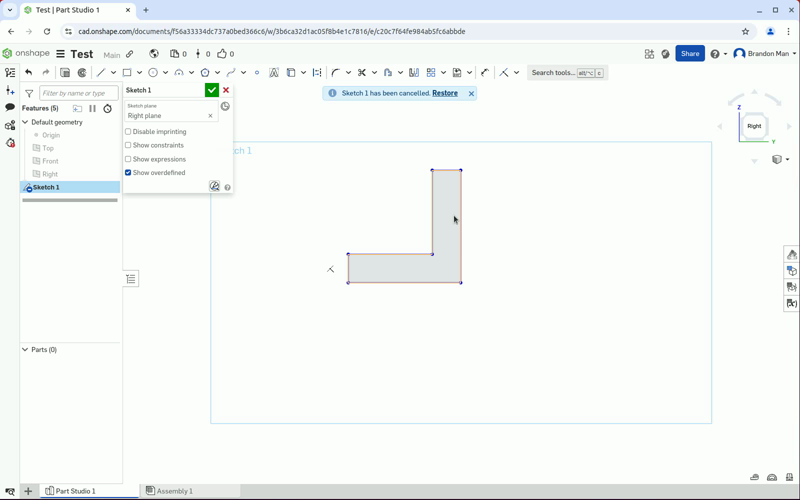
mouse_move(73, 352)
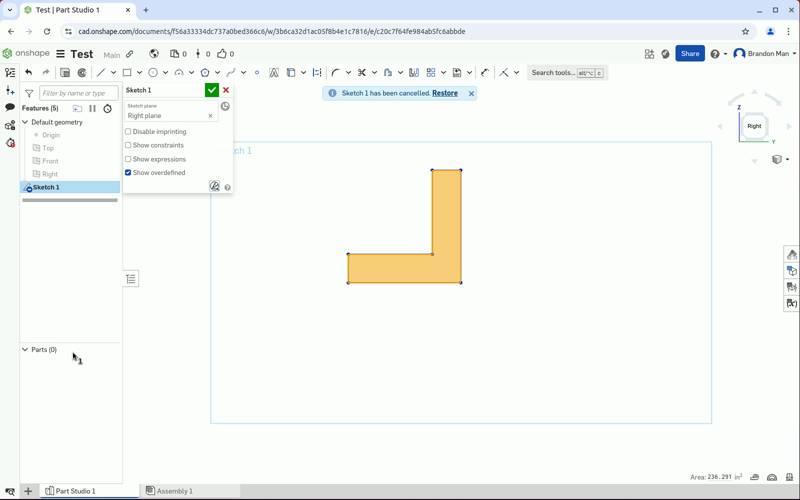
key(shift+y)
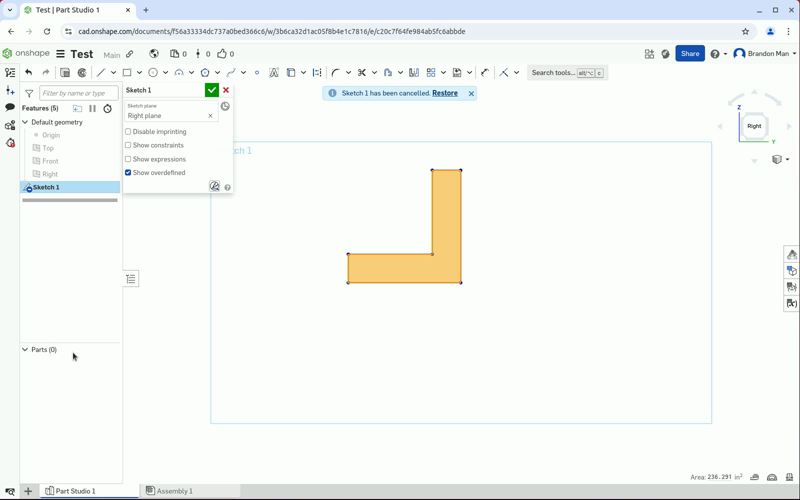
key(shift+e)
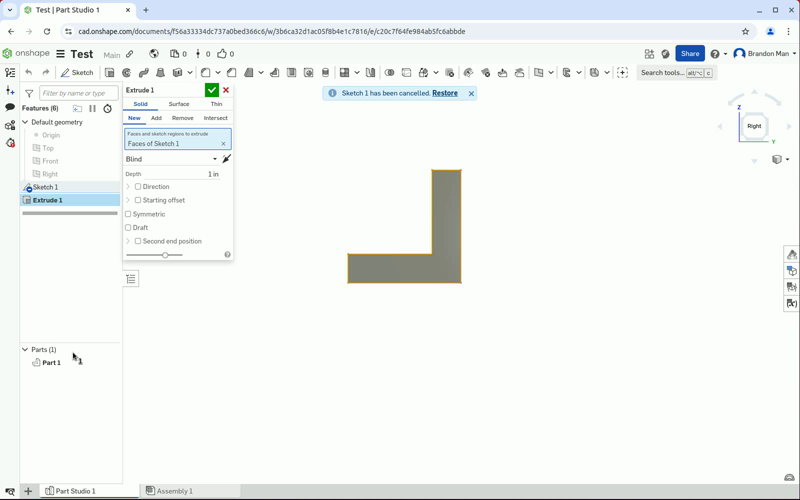
mouse_move(143, 106)
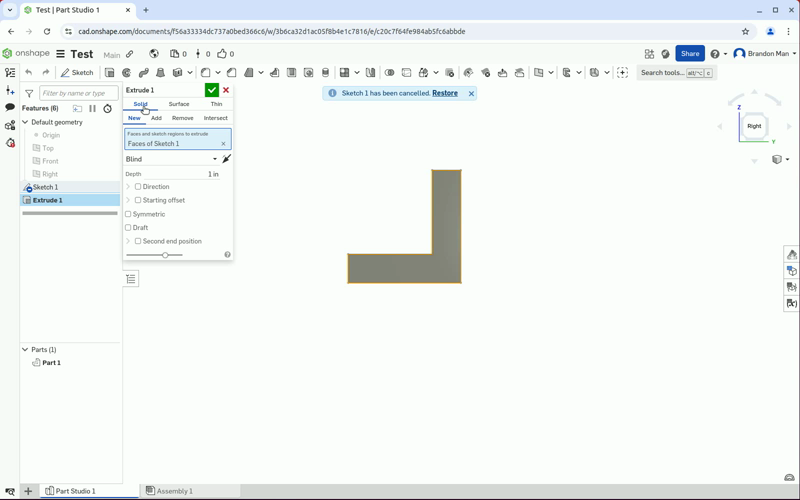
click(143, 106)
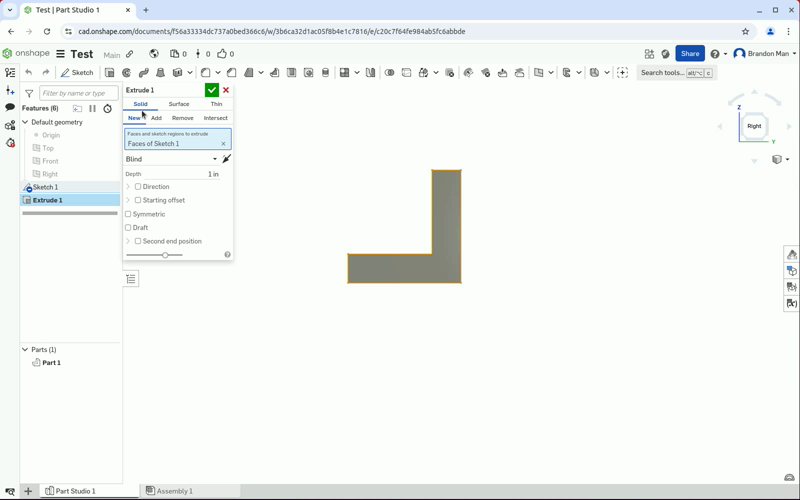
mouse_move(137, 120)
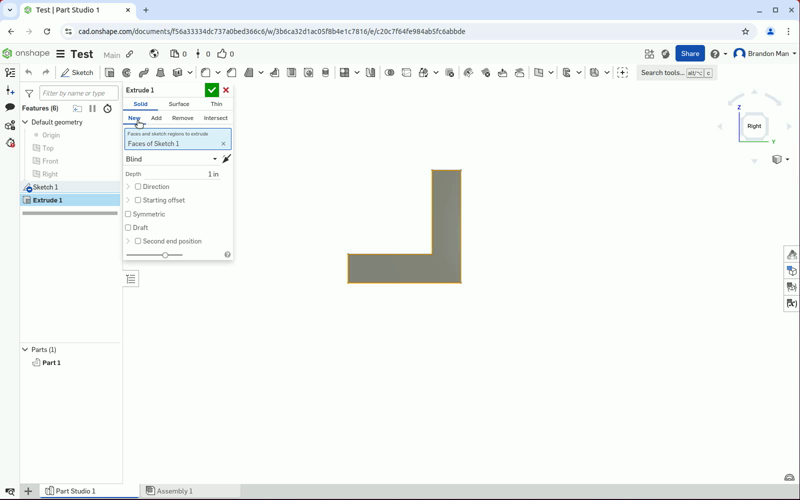
click(137, 120)
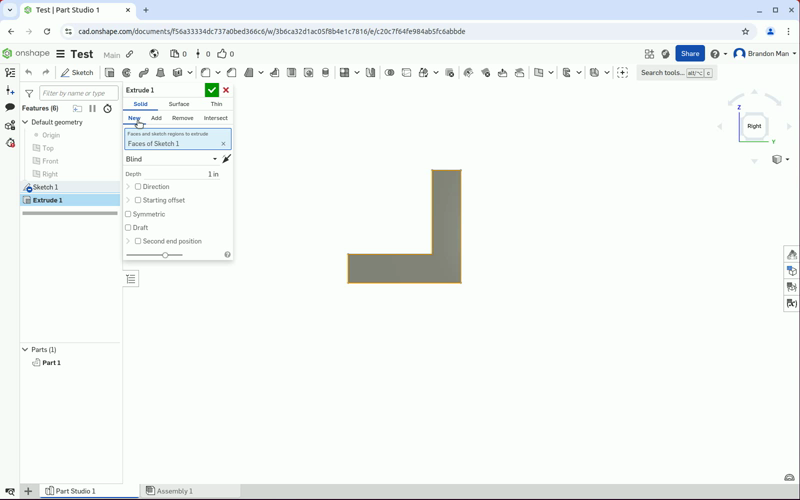
key(tab, 4)
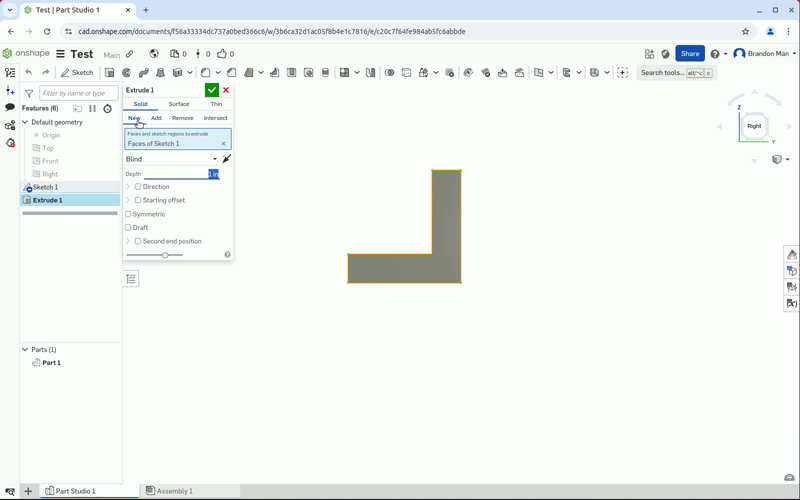
text(23.108)
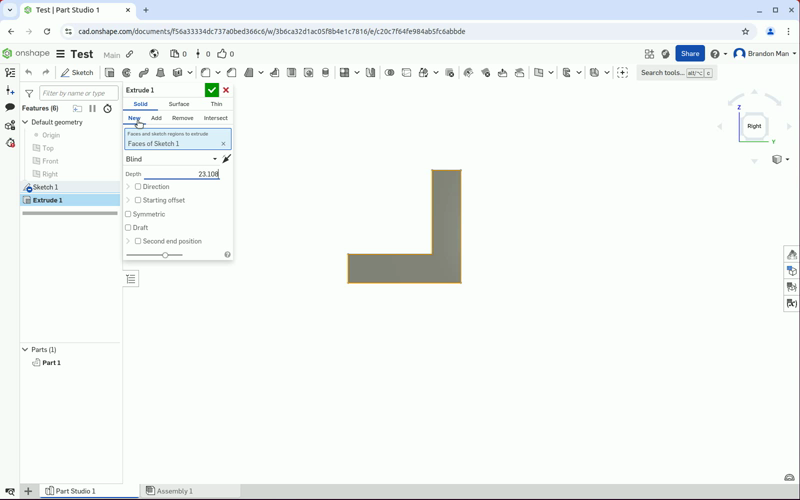
key(enter)
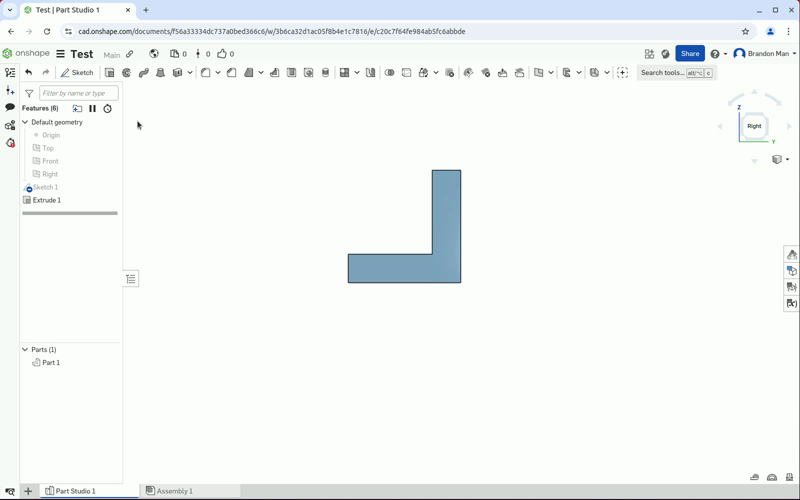
key(shift+h)
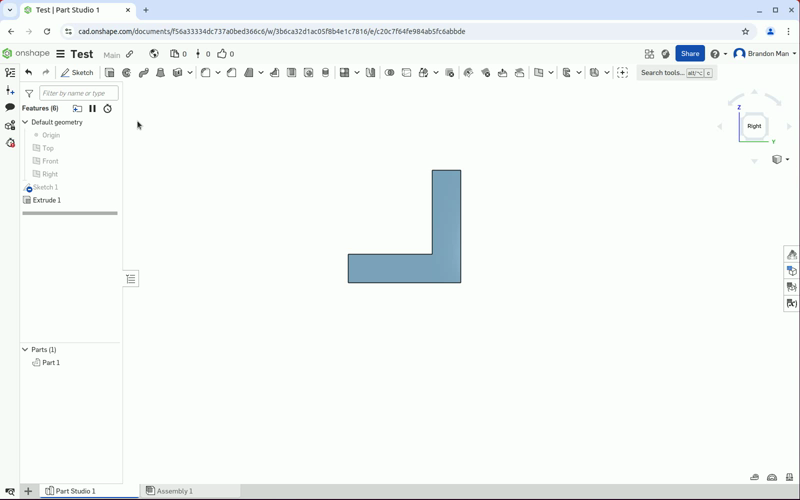
key(shift+h)
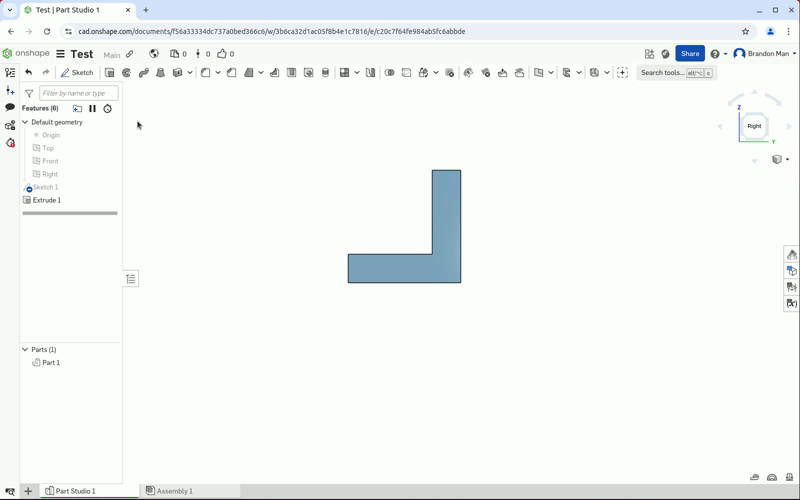
mouse_move(73, 189)
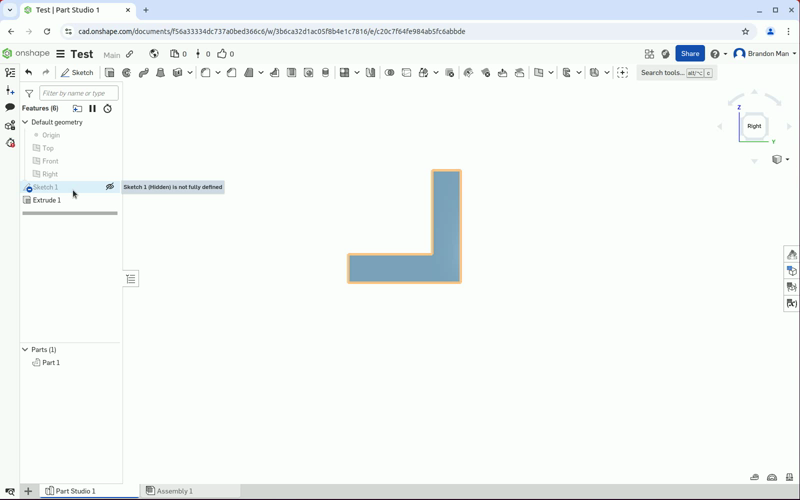
click(73, 189)
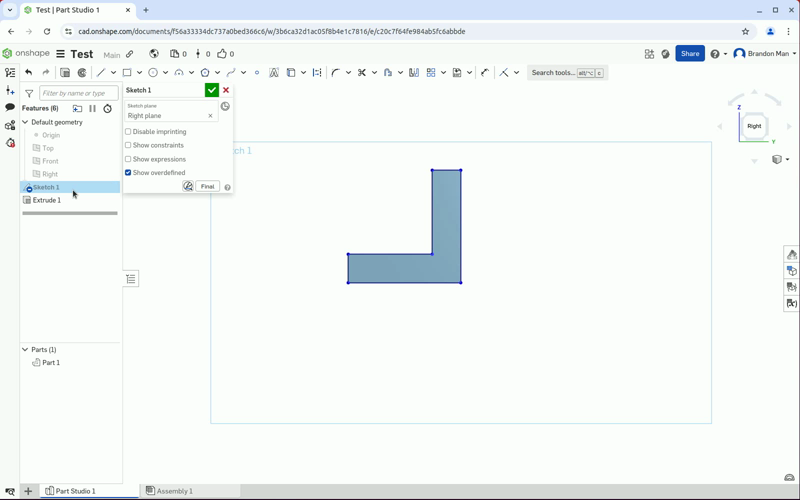
mouse_move(229, 92)
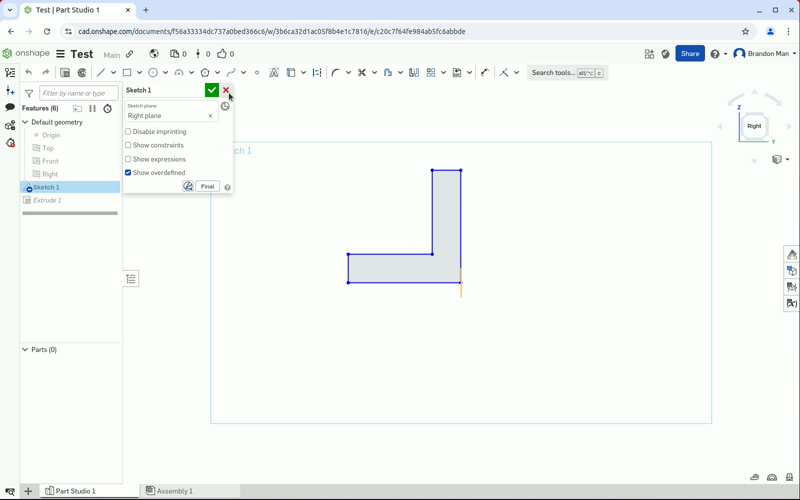
click(229, 92)
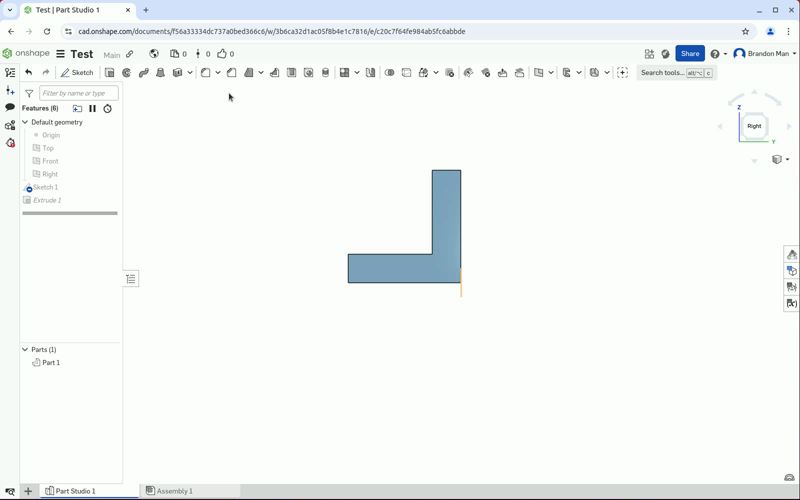
mouse_move(73, 352)
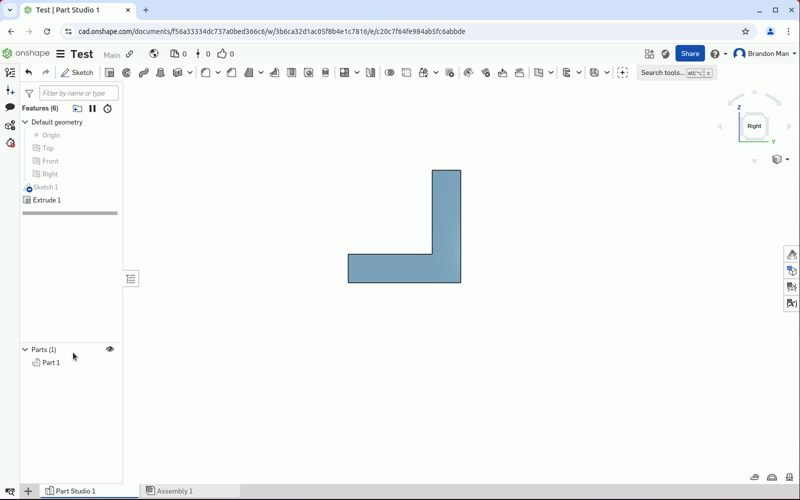
key(y)
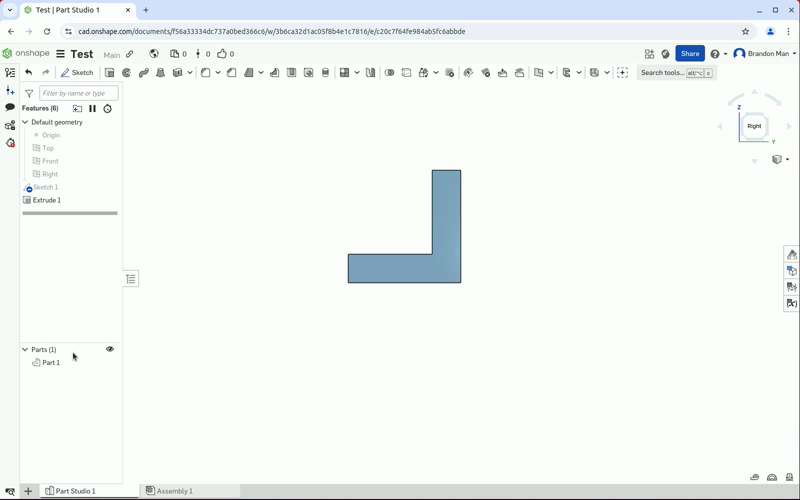
key(shift+p)
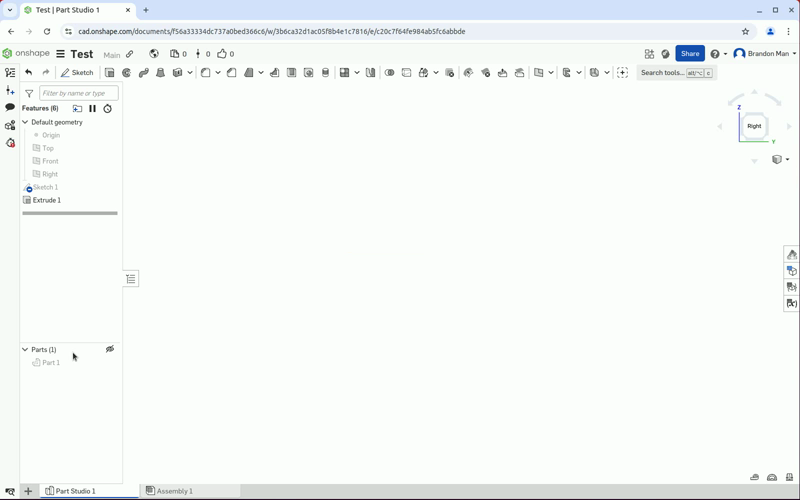
key(space)
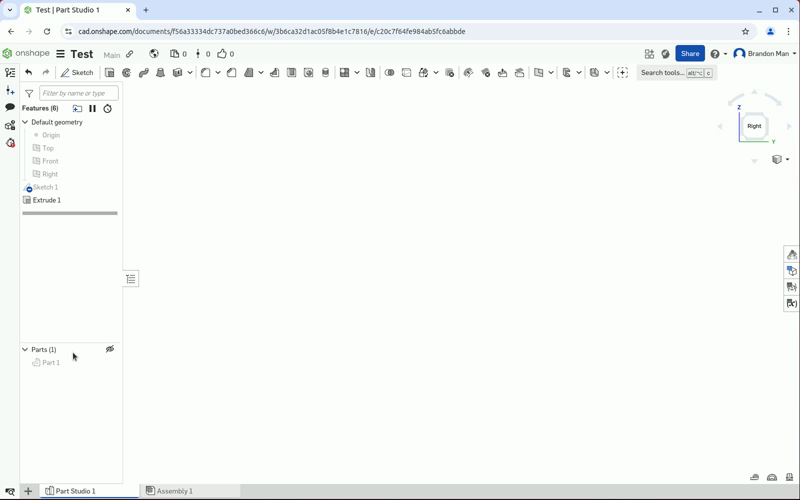
key_down(shift)
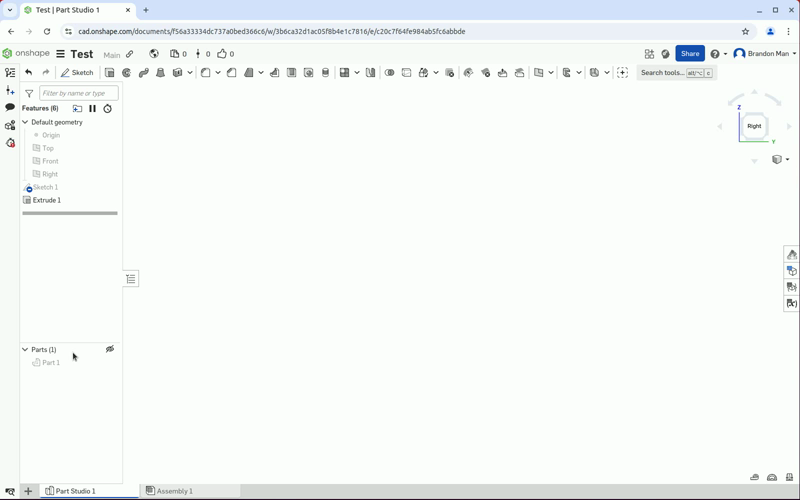
key(right)
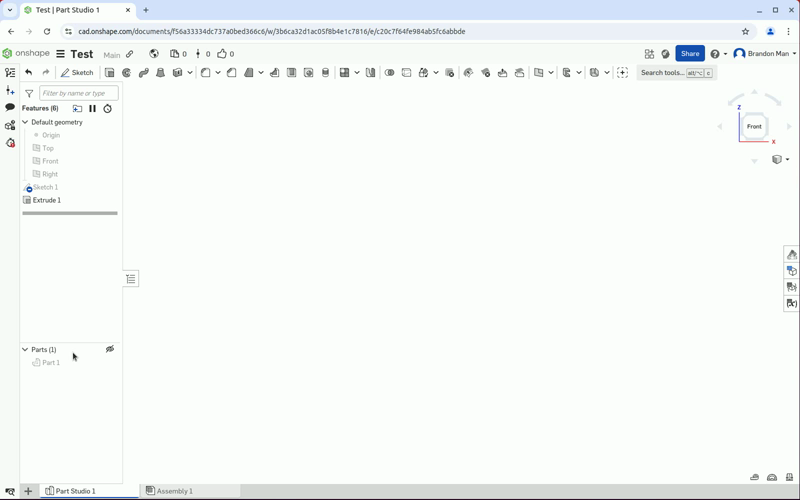
key_up(shift)
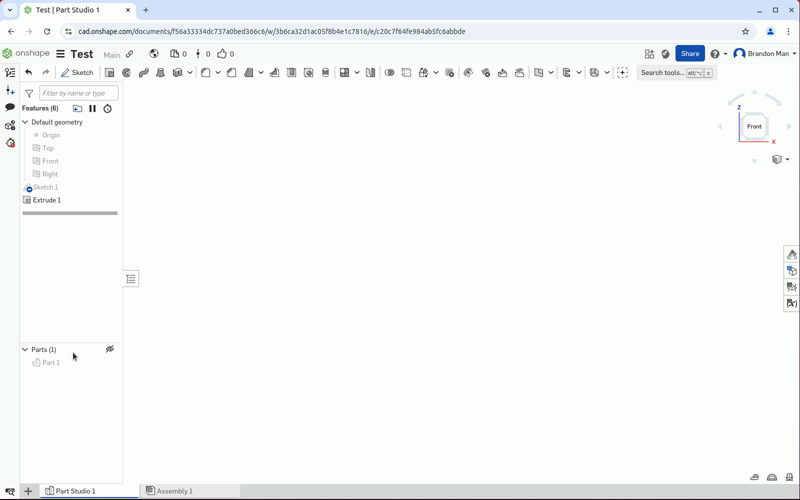
mouse_move(73, 352)
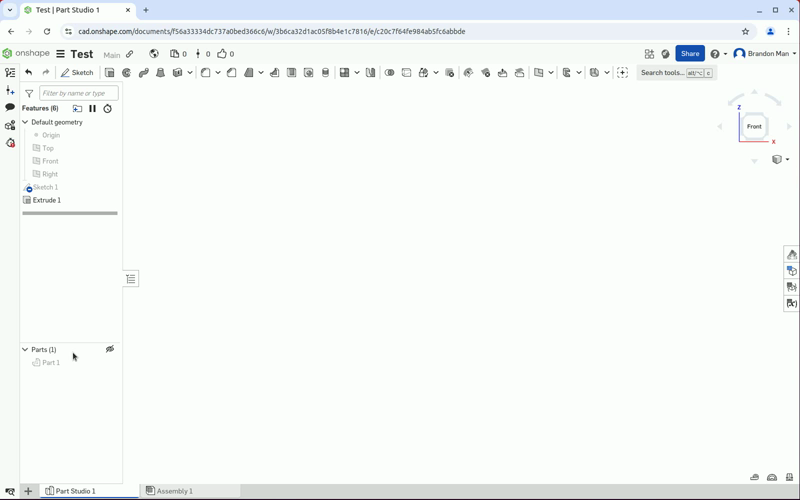
key(shift+y)
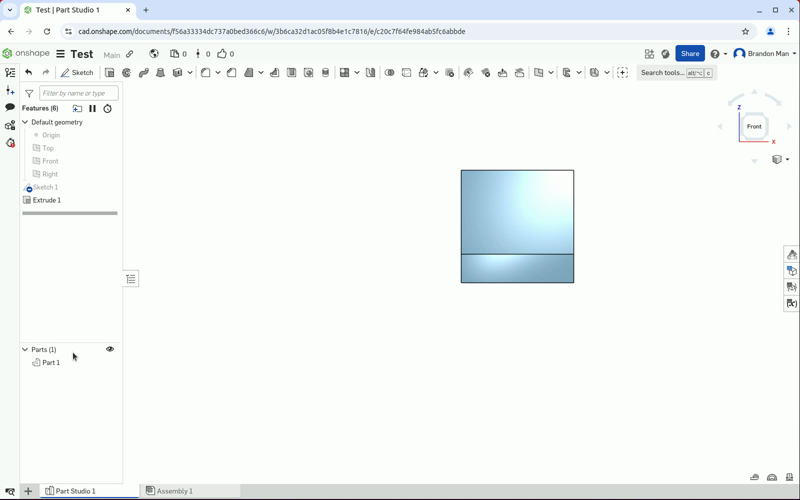
mouse_move(541, 75)
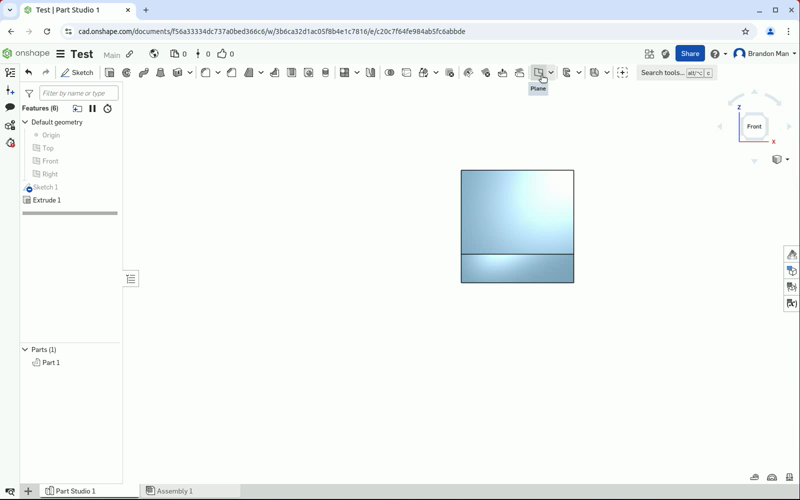
click(541, 75)
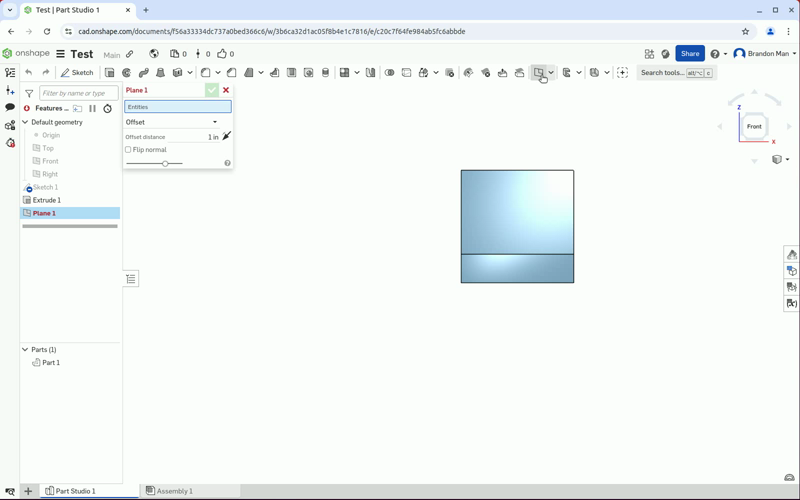
mouse_move(73, 163)
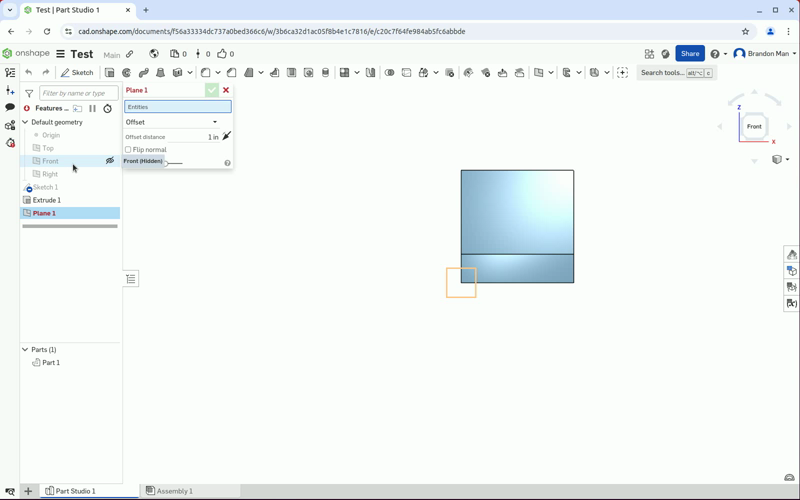
click(73, 163)
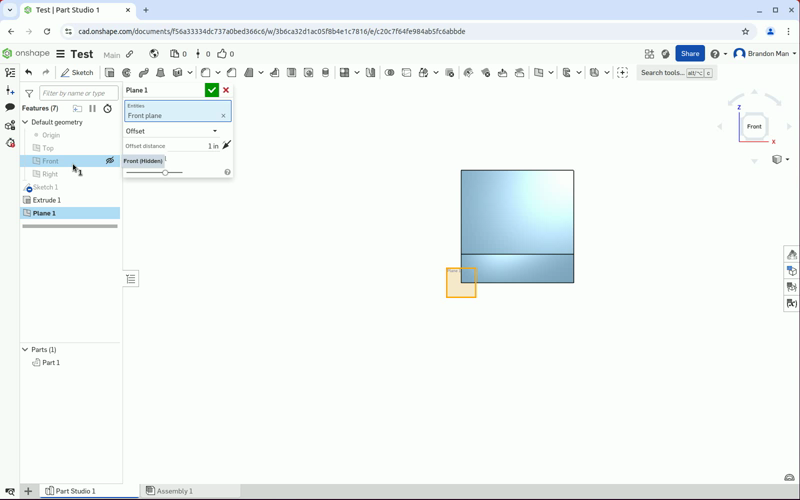
key(tab, 2)
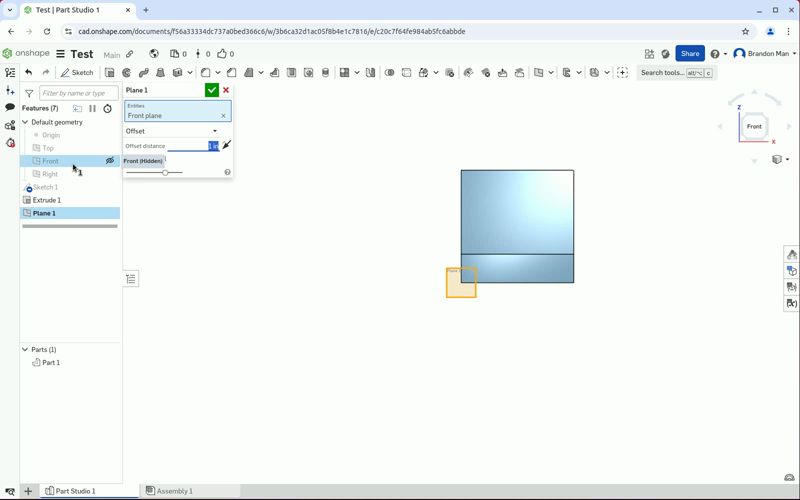
text(5.792)
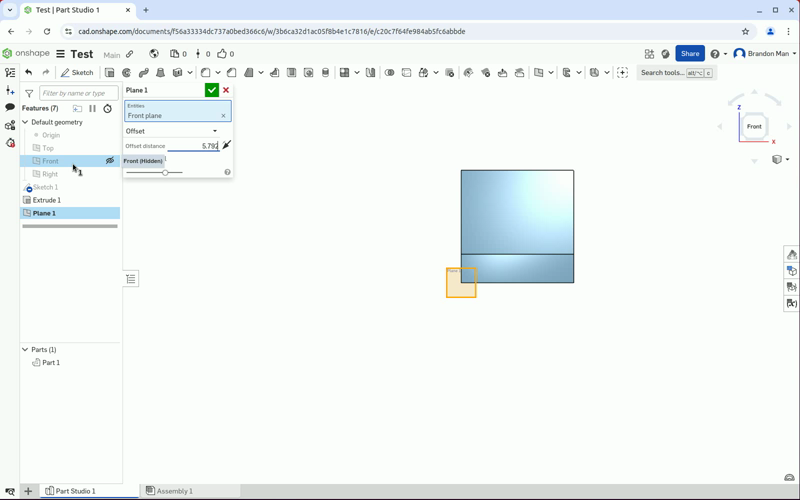
key(enter, 2)
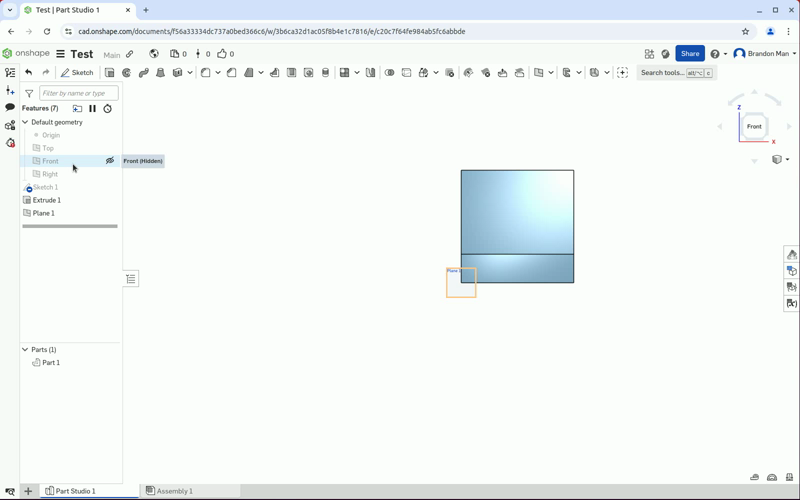
key(shift+s)
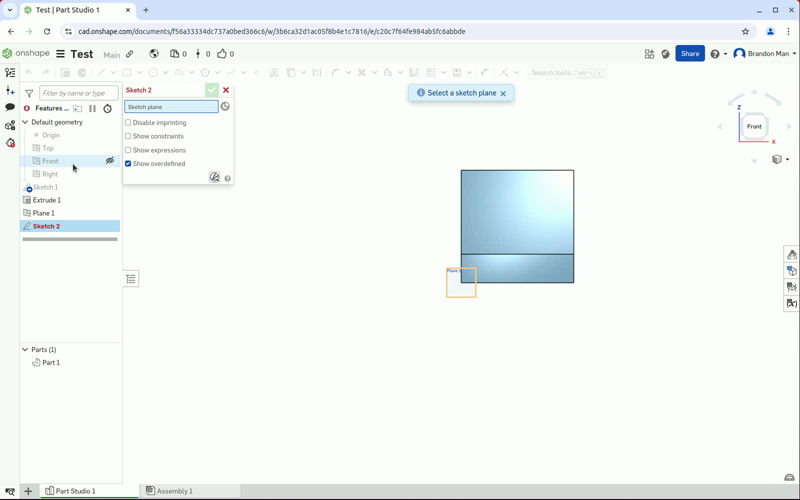
mouse_move(73, 215)
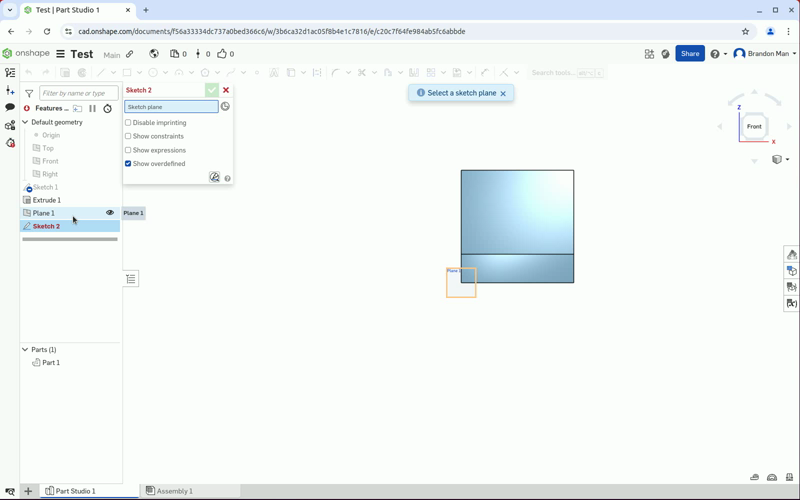
click(73, 215)
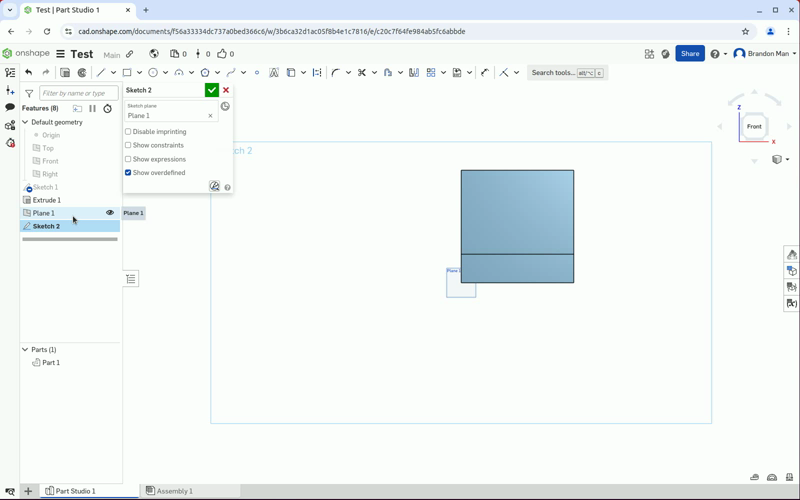
mouse_move(73, 352)
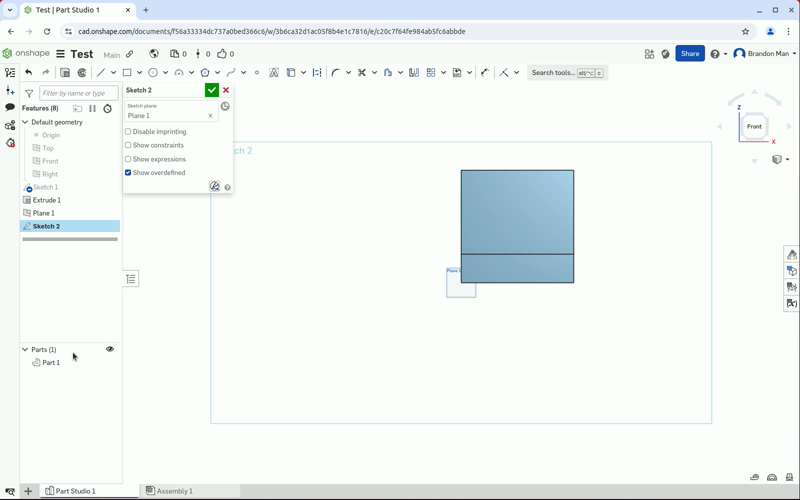
key(y)
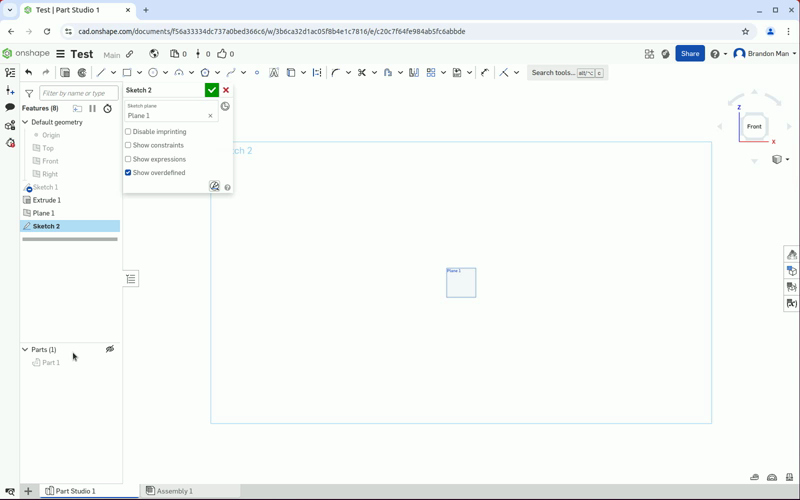
key(c)
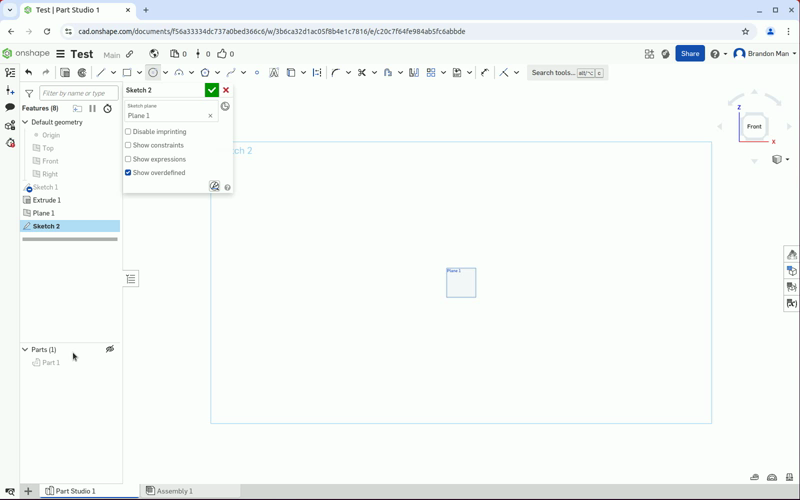
key_down(shift)
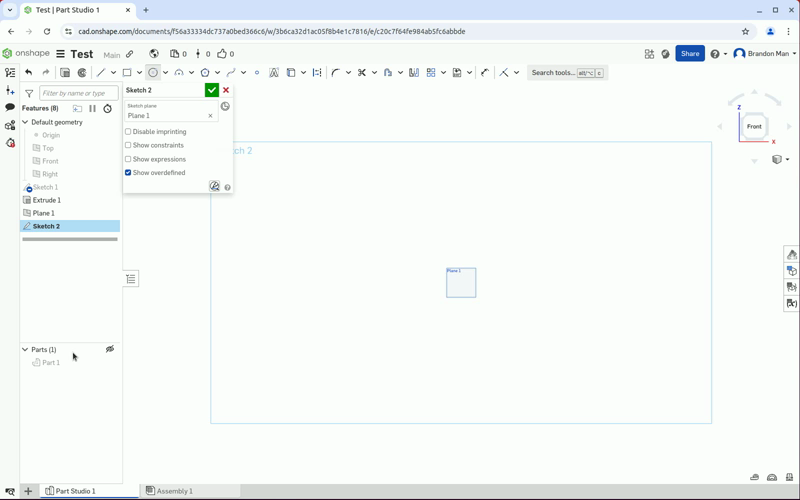
mouse_move(517, 212)
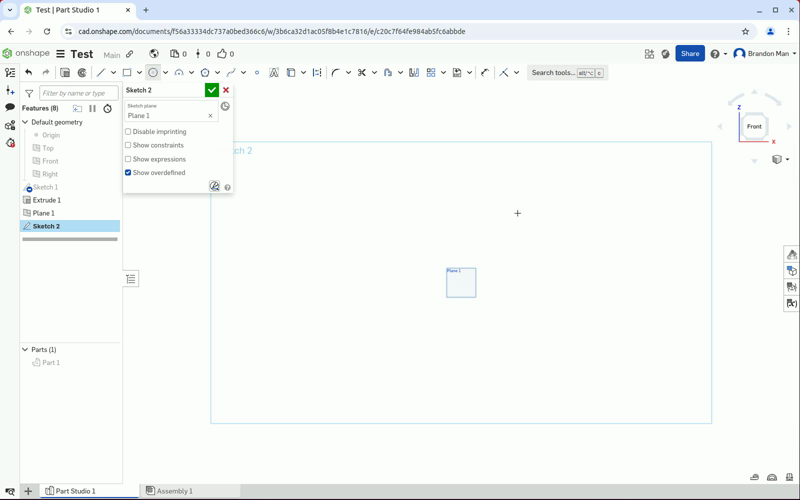
click(517, 212)
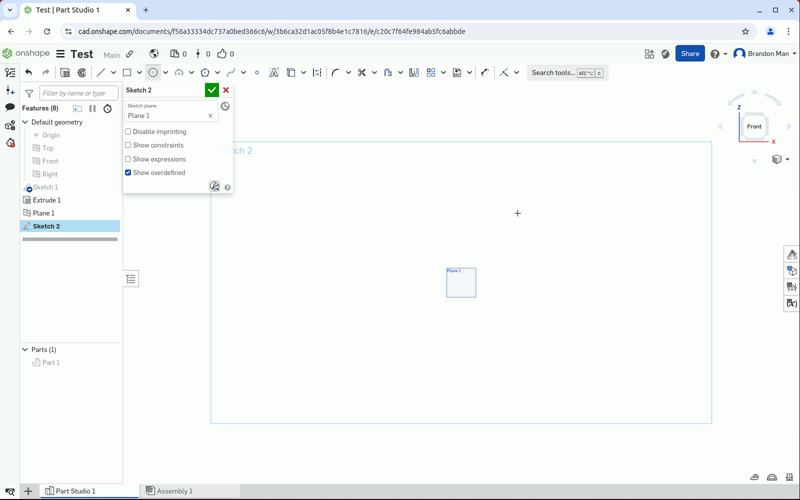
key_up(shift)
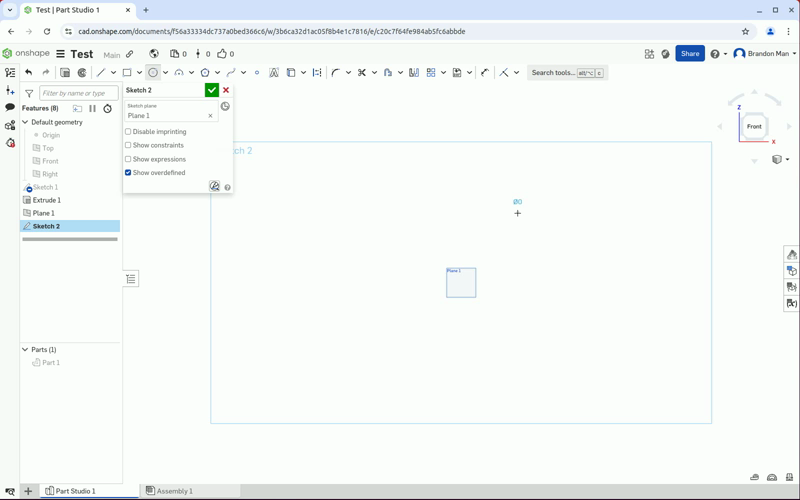
mouse_move(532, 212)
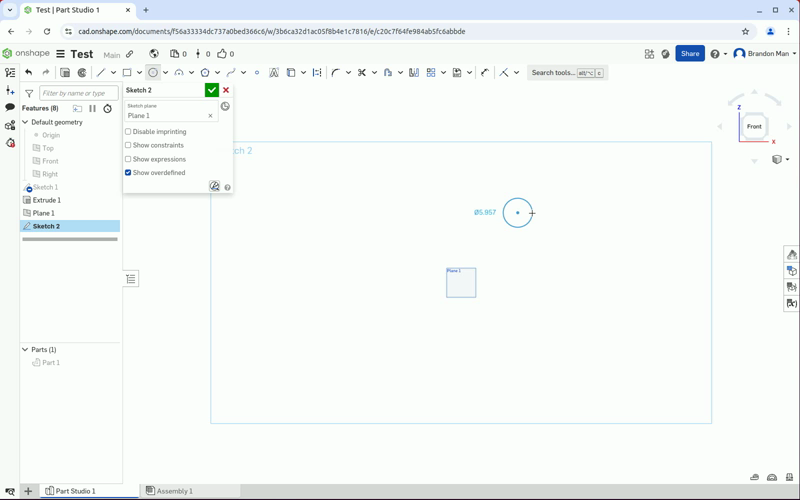
click(532, 212)
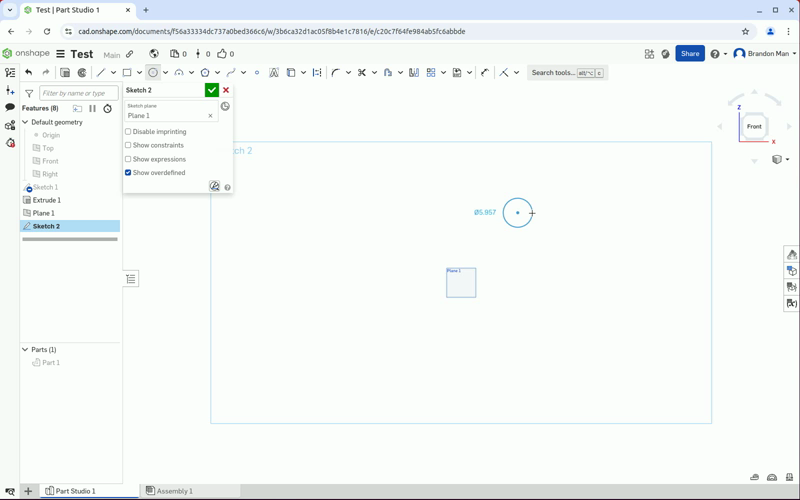
key(esc)
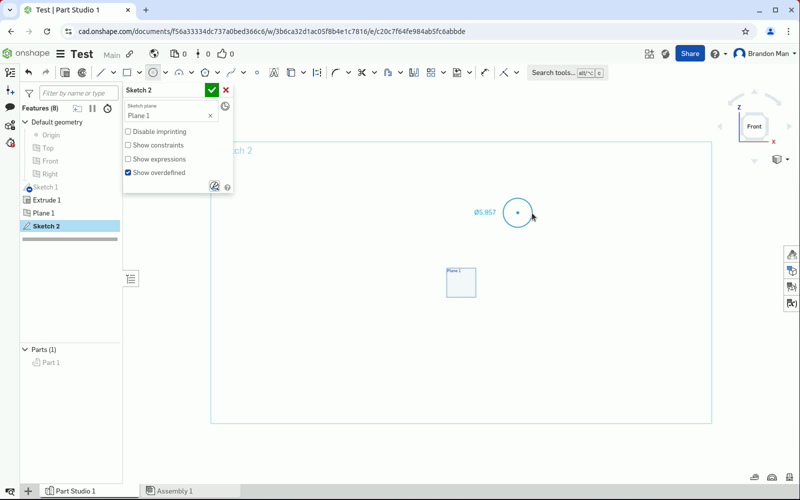
mouse_move(509, 218)
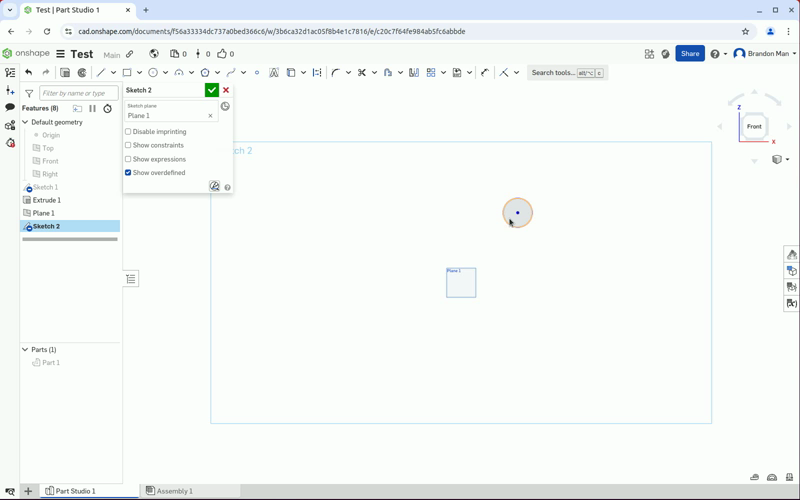
scroll(6)
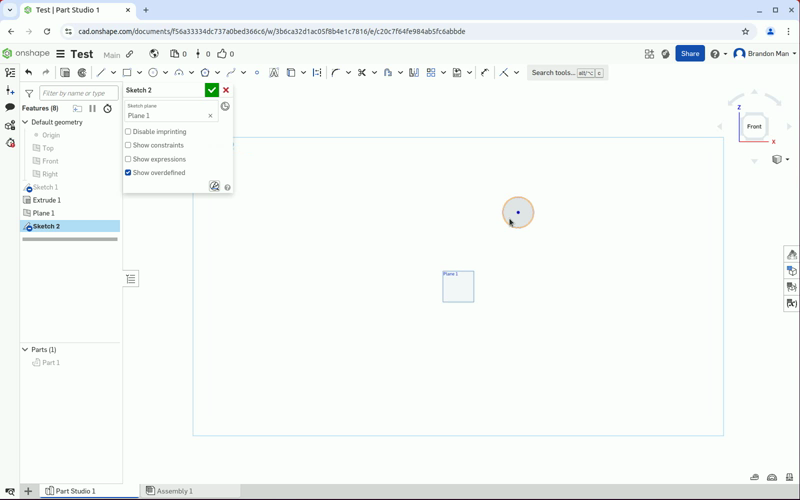
scroll(6)
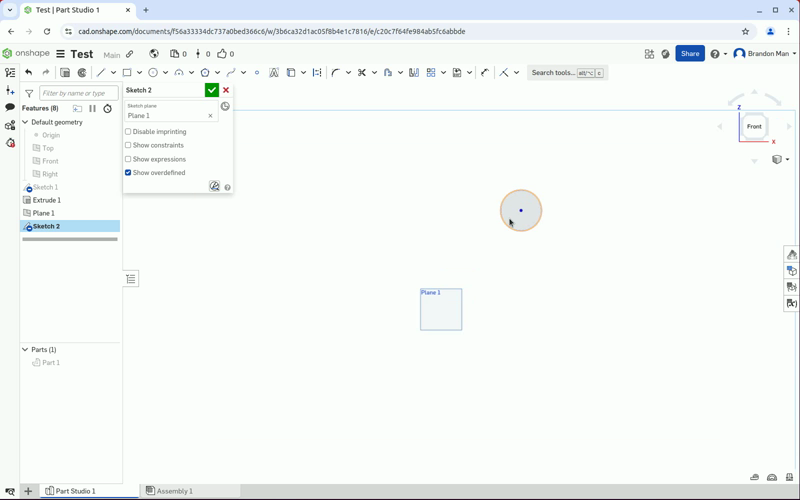
scroll(6)
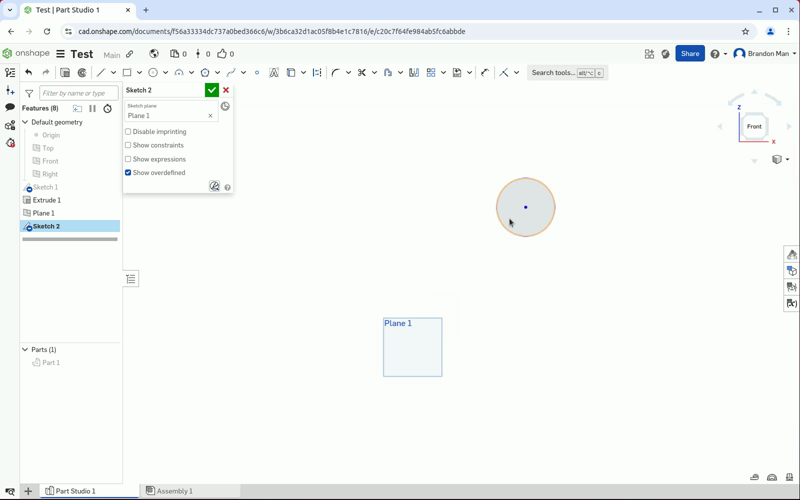
scroll(6)
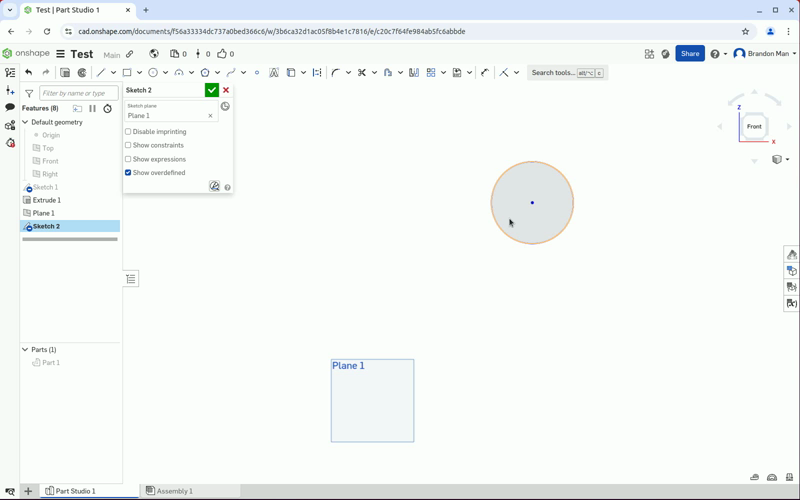
scroll(6)
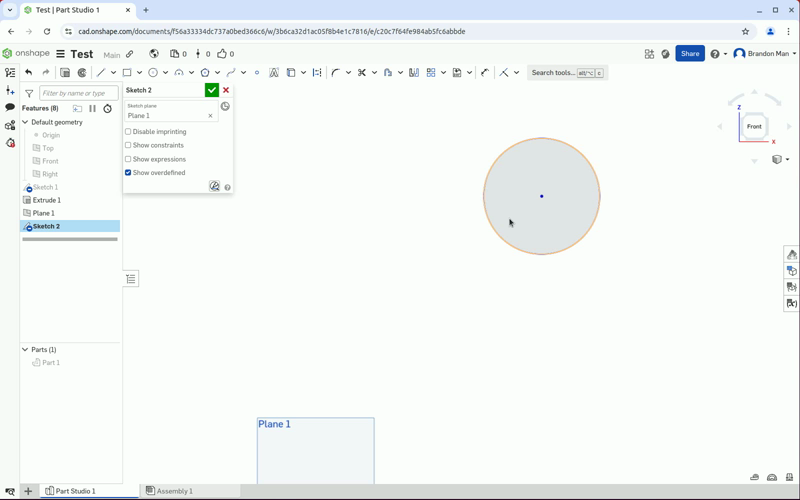
scroll(6)
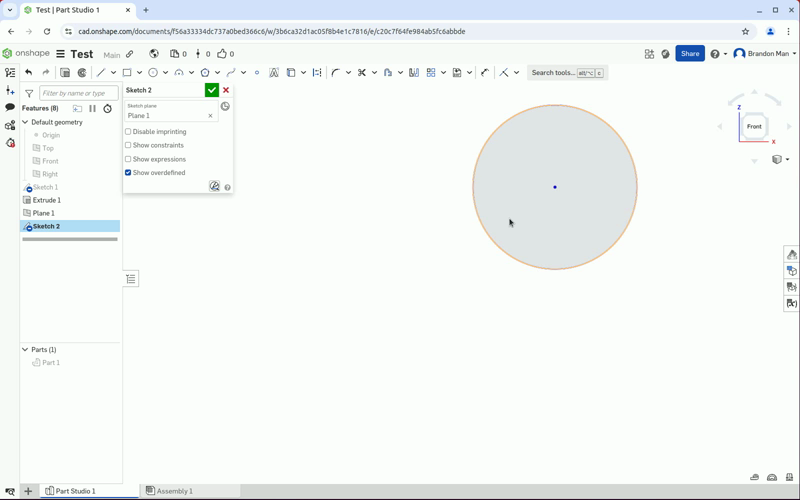
scroll(6)
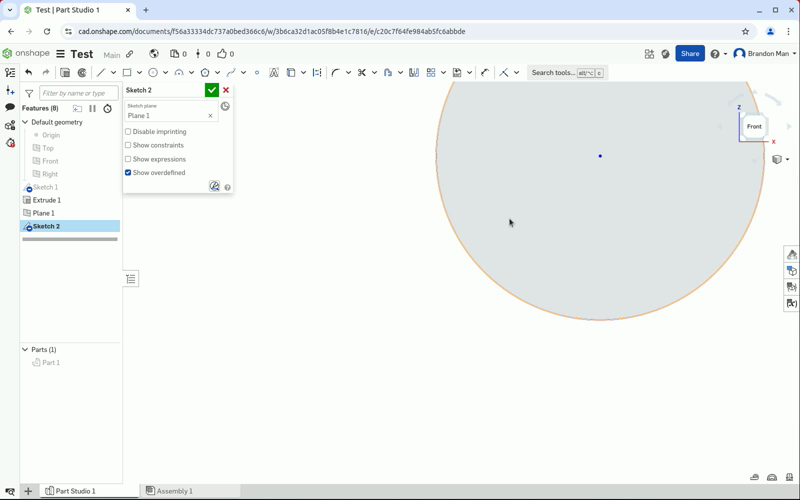
click(509, 218)
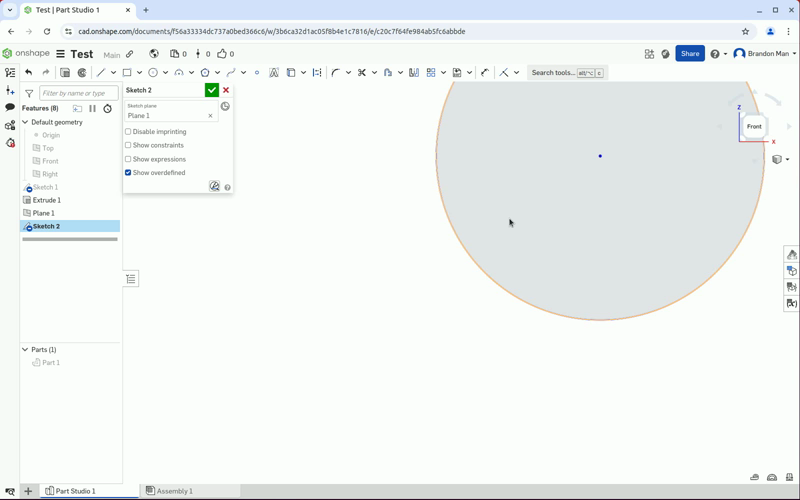
scroll(-6)
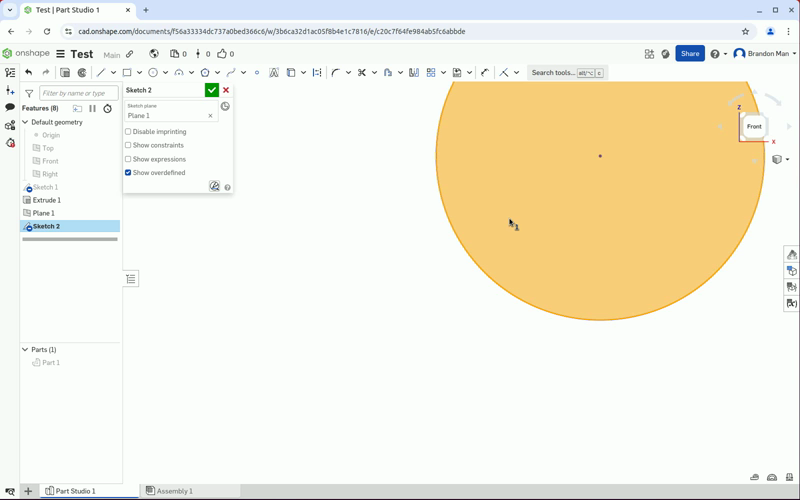
scroll(-6)
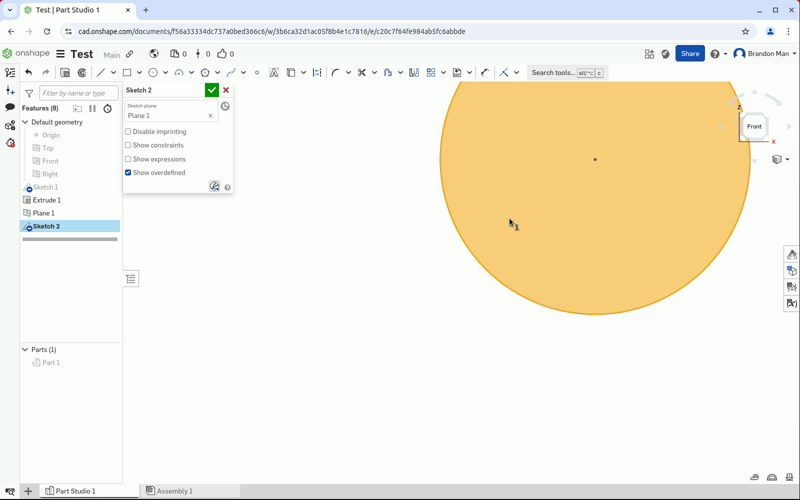
scroll(-6)
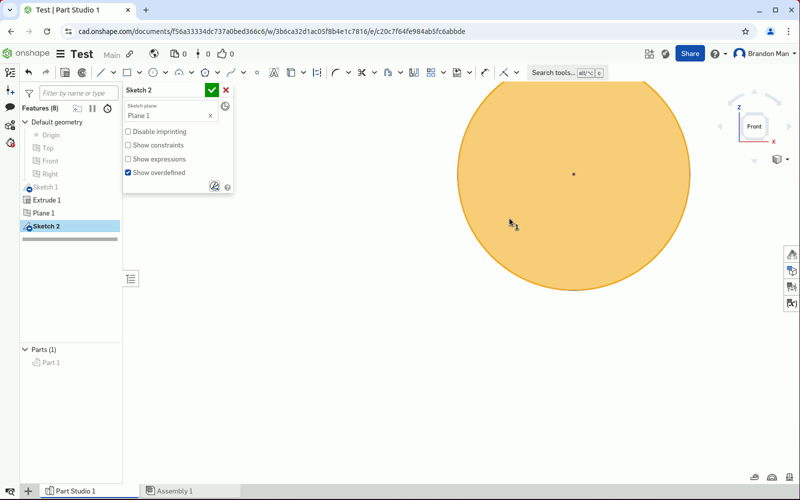
scroll(-6)
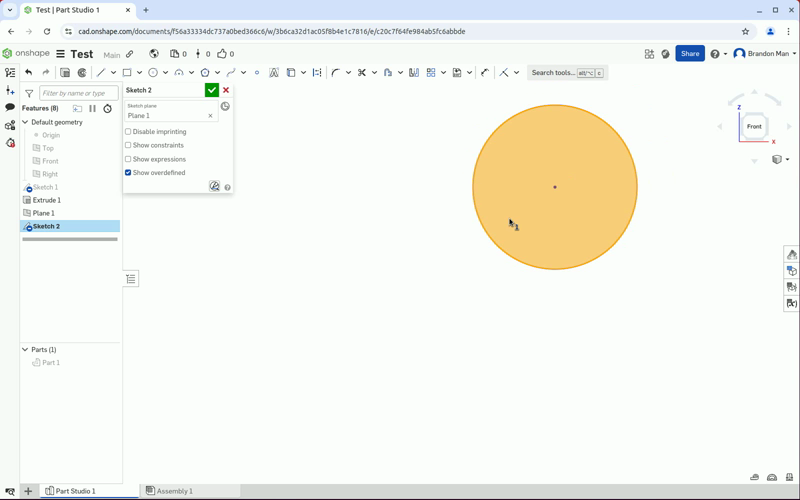
scroll(-6)
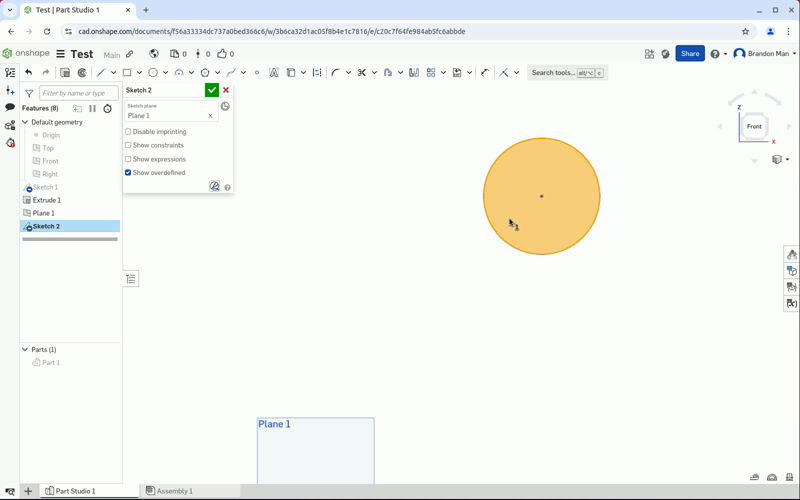
scroll(-6)
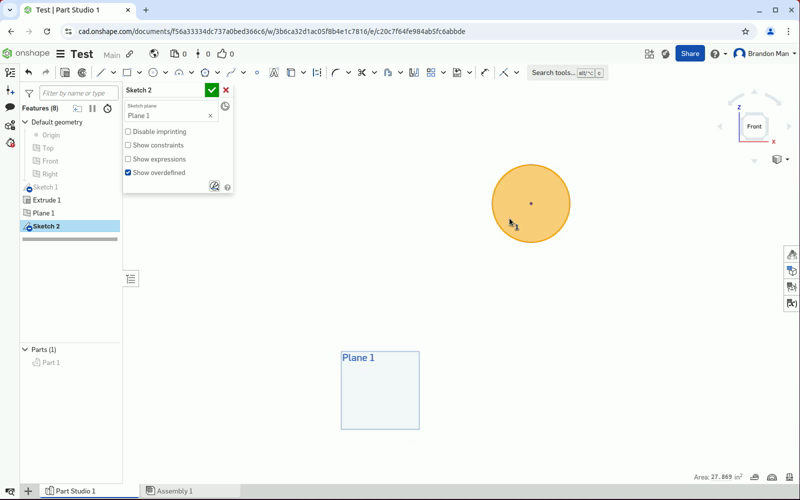
scroll(-6)
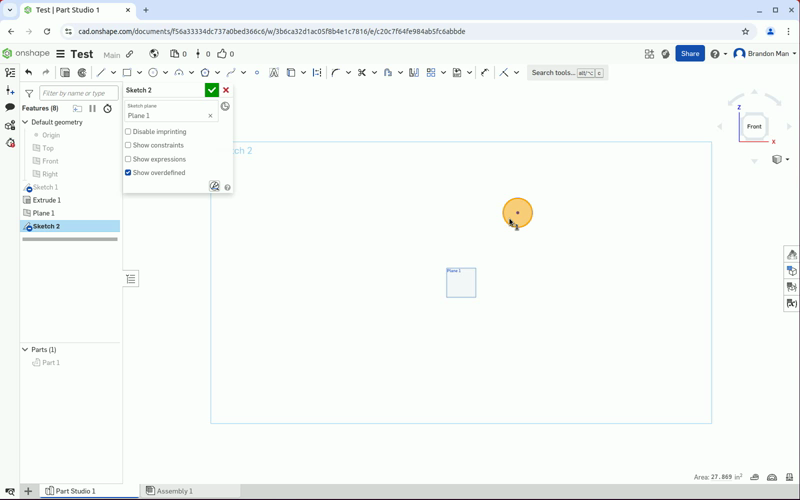
mouse_move(73, 352)
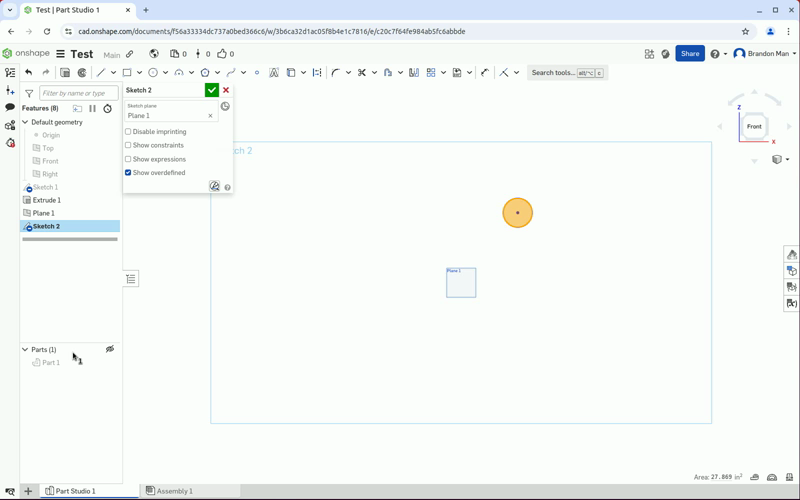
key(shift+y)
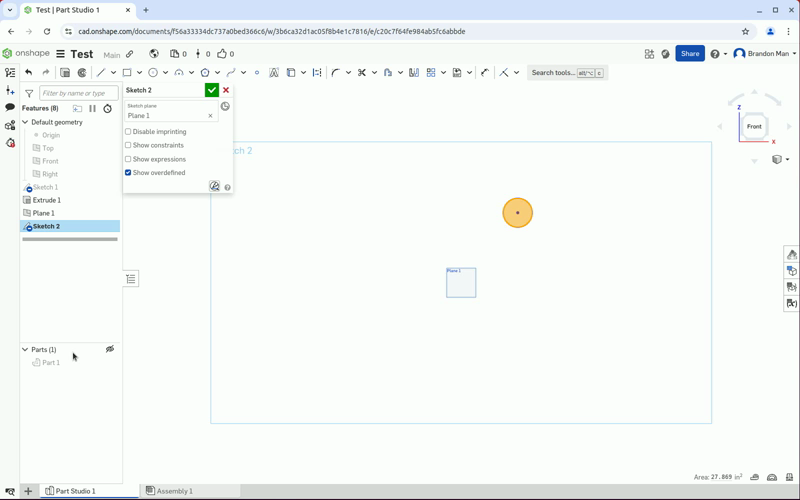
key(shift+e)
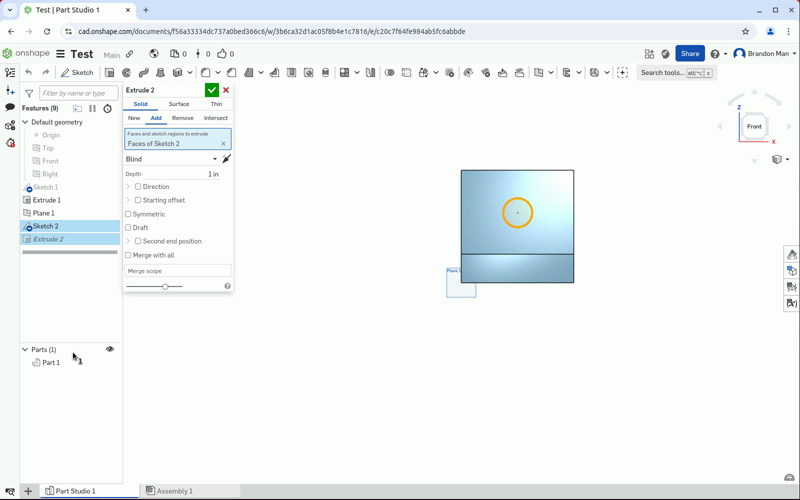
mouse_move(143, 106)
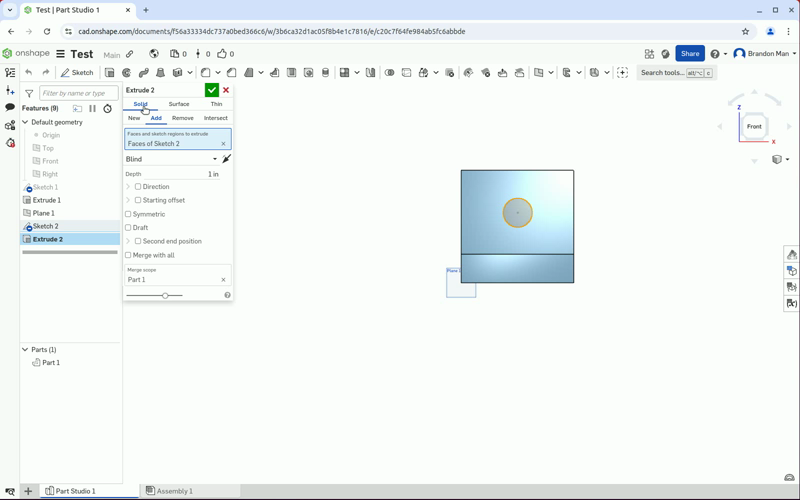
click(143, 106)
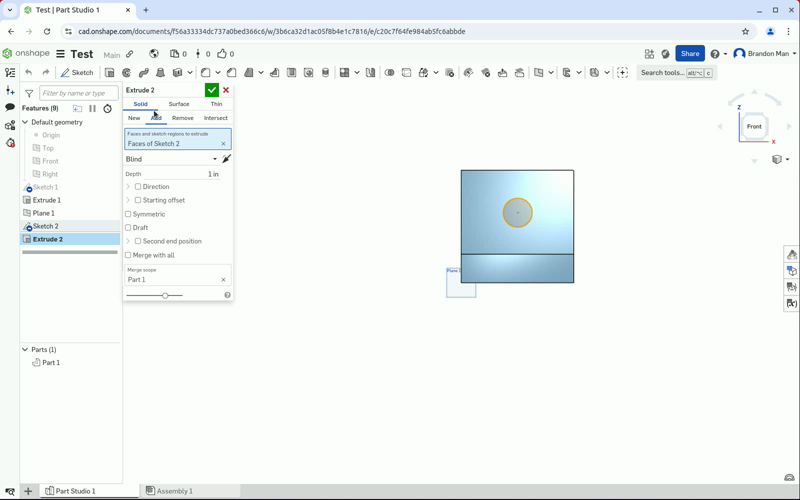
mouse_move(186, 120)
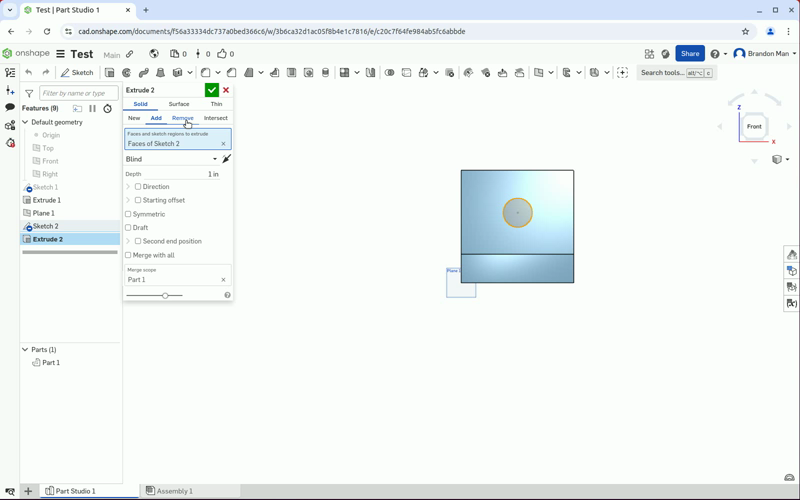
click(186, 120)
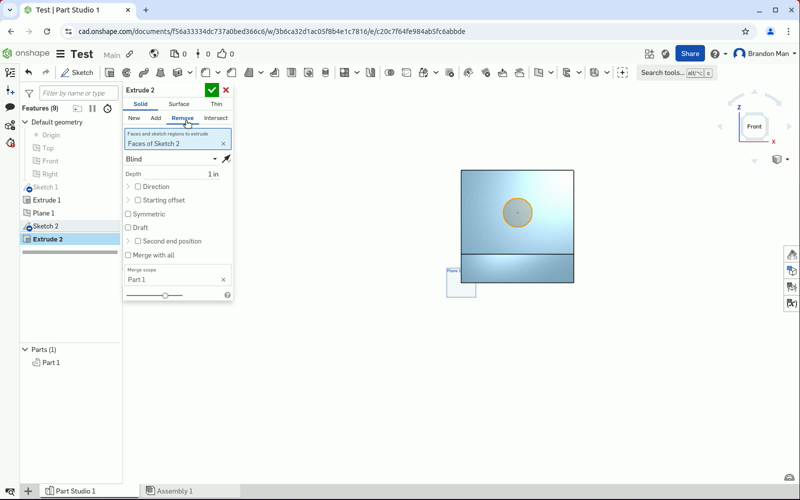
key(tab, 4)
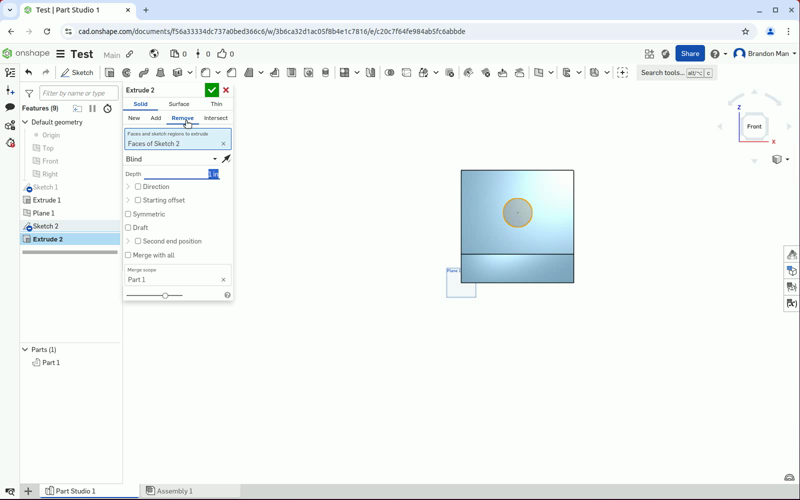
text(11.554)
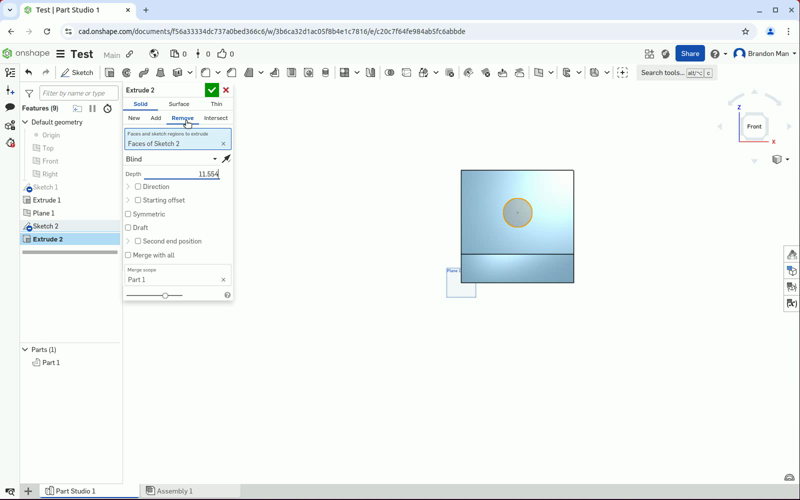
key(tab, 6)
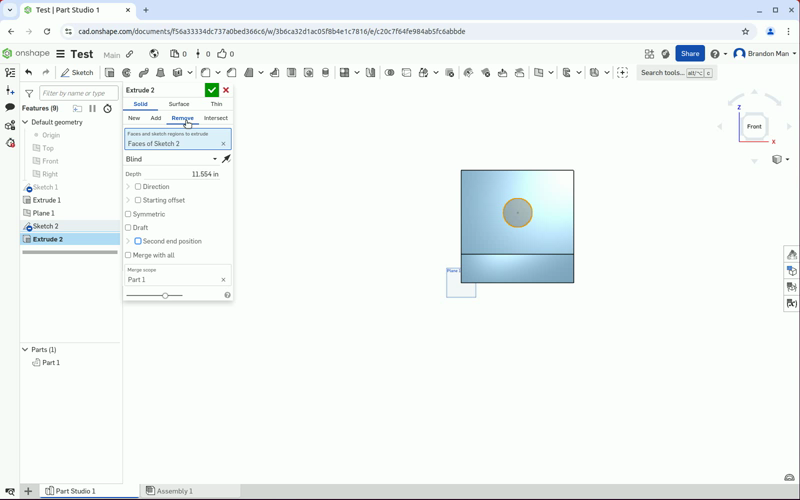
key(space)
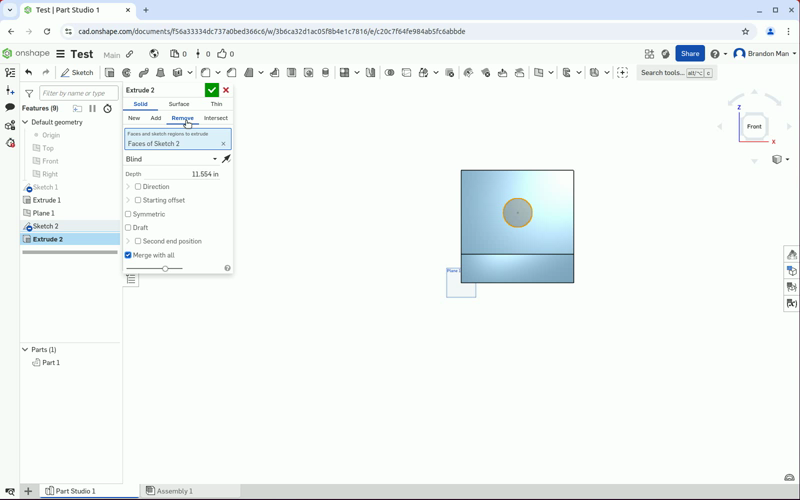
key(enter)
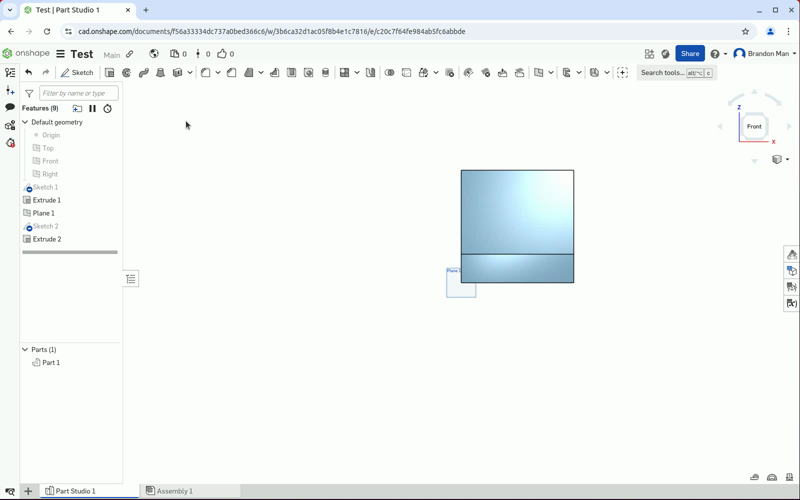
key(shift+h)
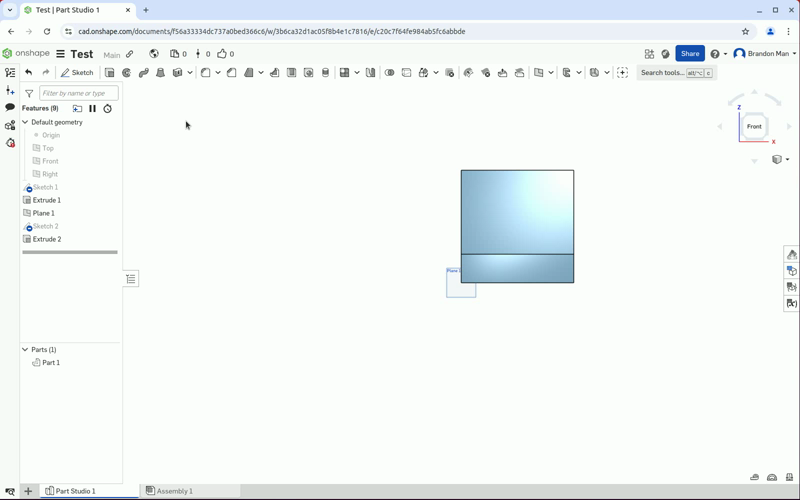
key(shift+h)
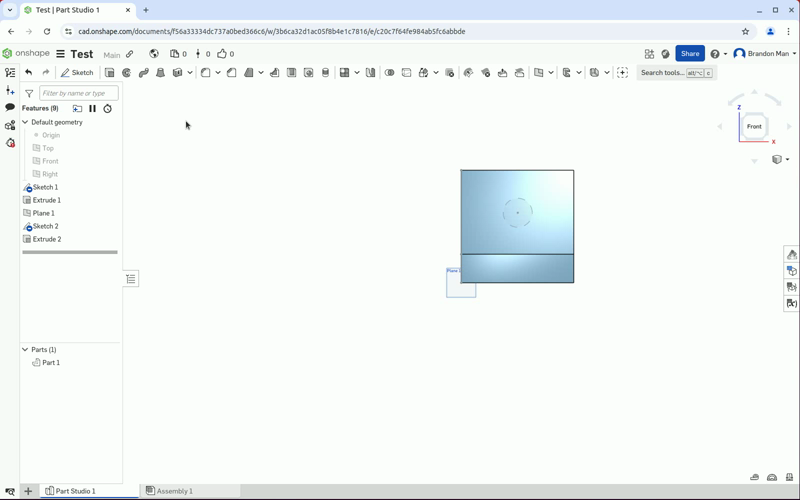
key(shift+7)
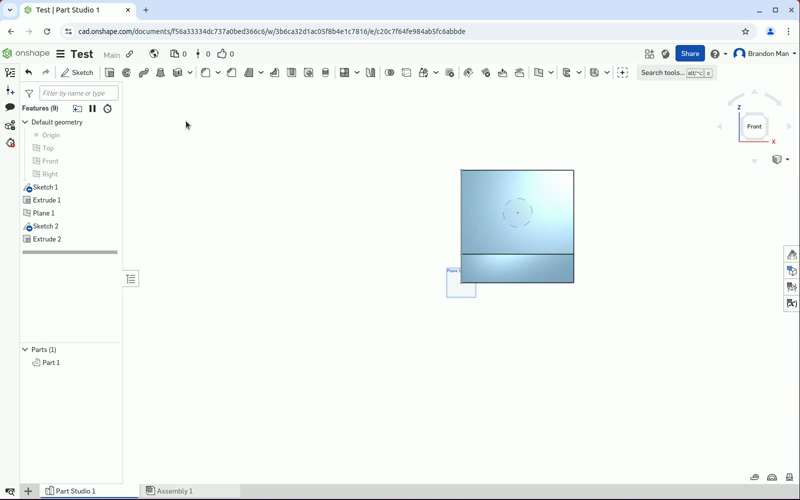
key(left, 2)
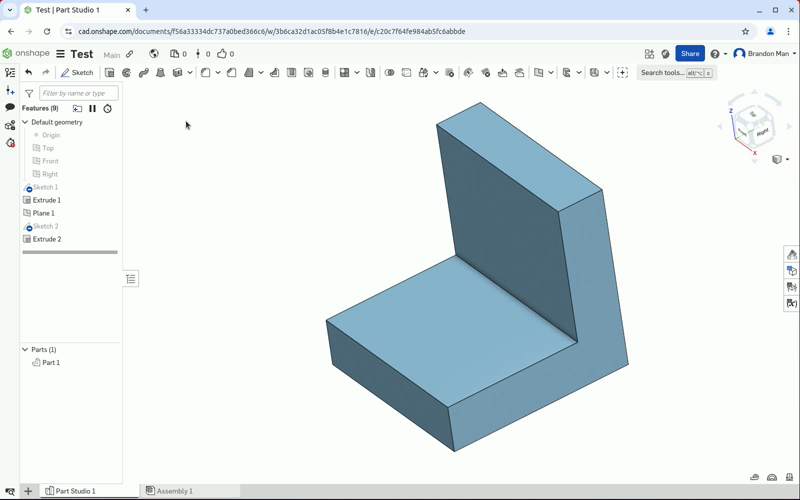
key(down, 2)
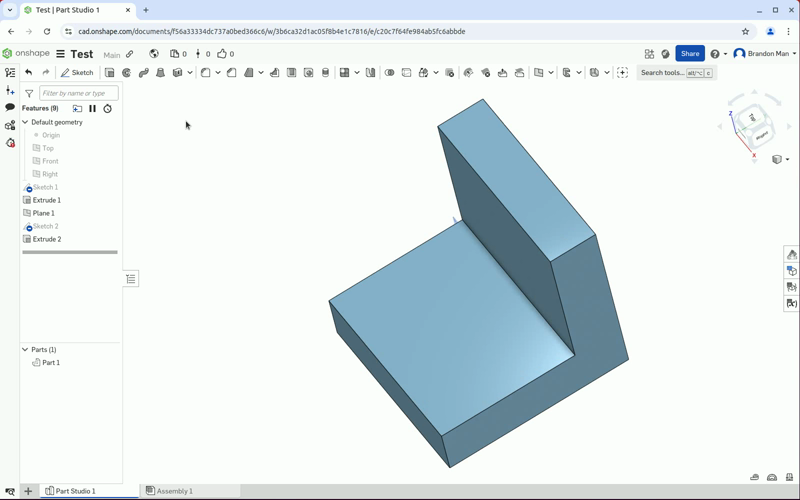
key(up, 2)
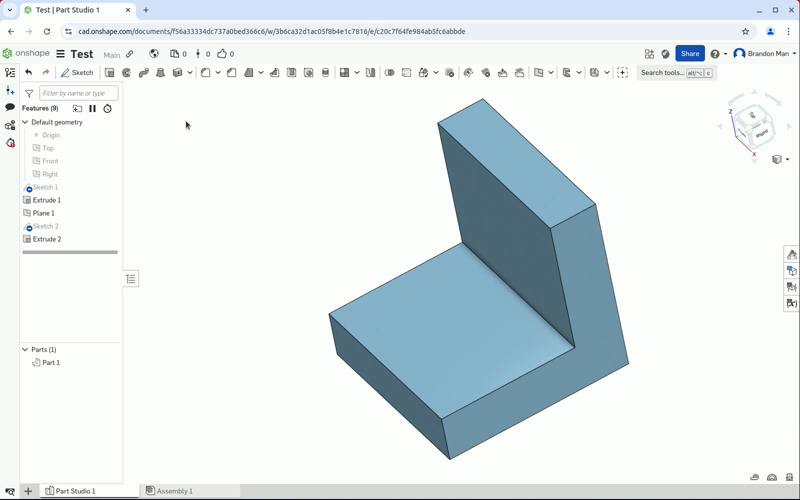
key(right, 2)
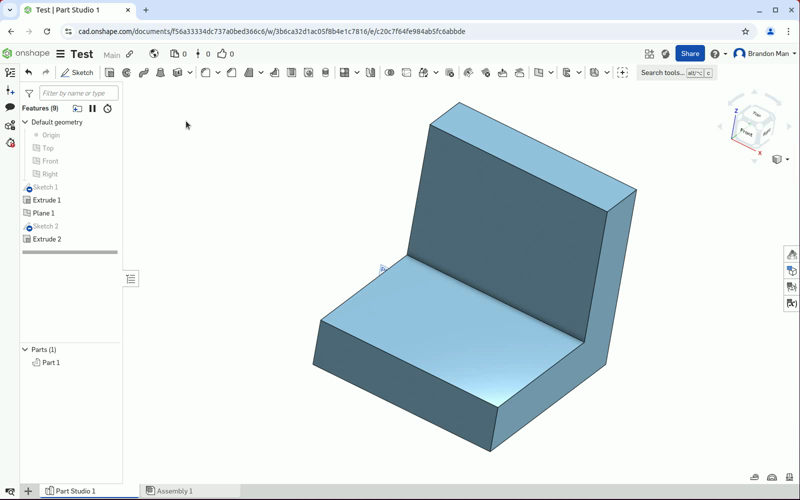
mouse_move(73, 189)
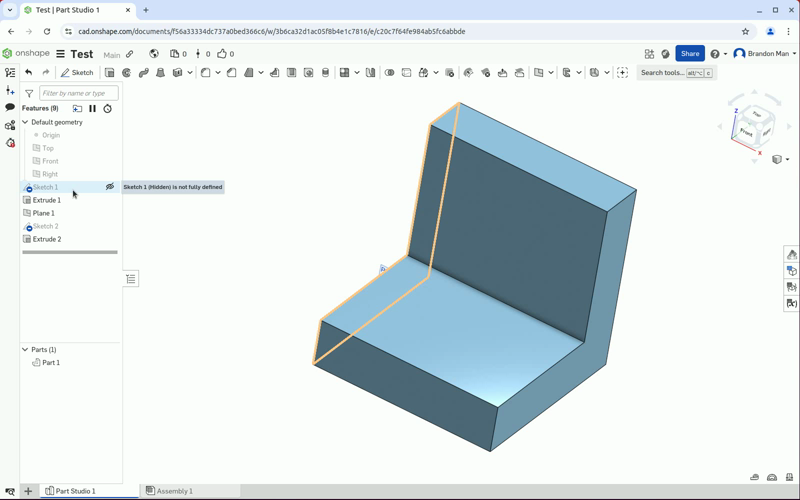
click(73, 189)